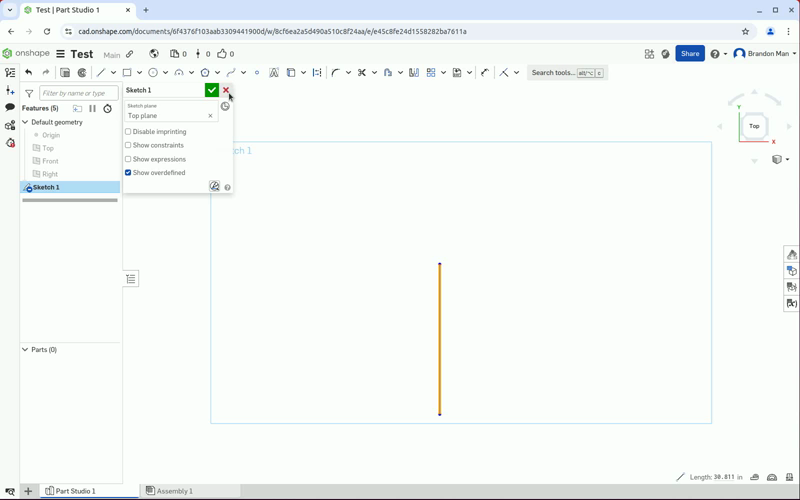
key(shift+h)
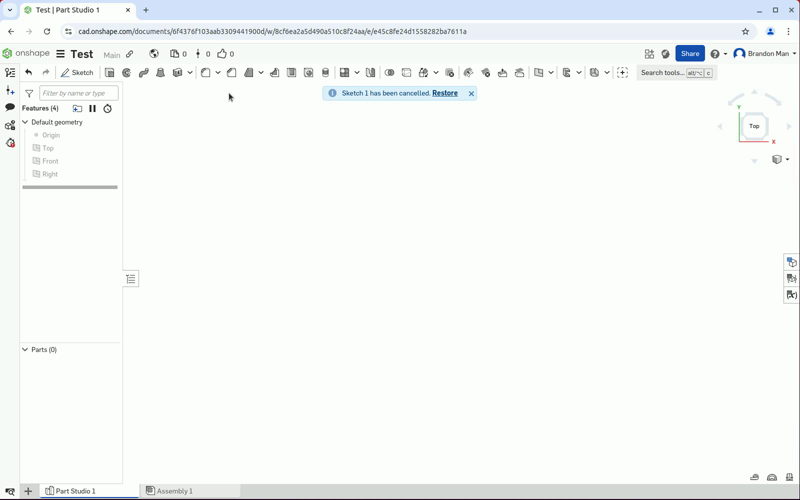
mouse_move(73, 352)
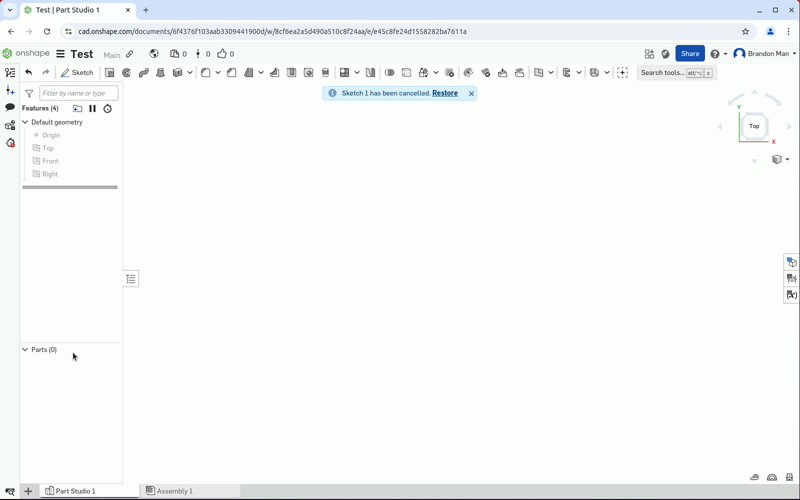
key(y)
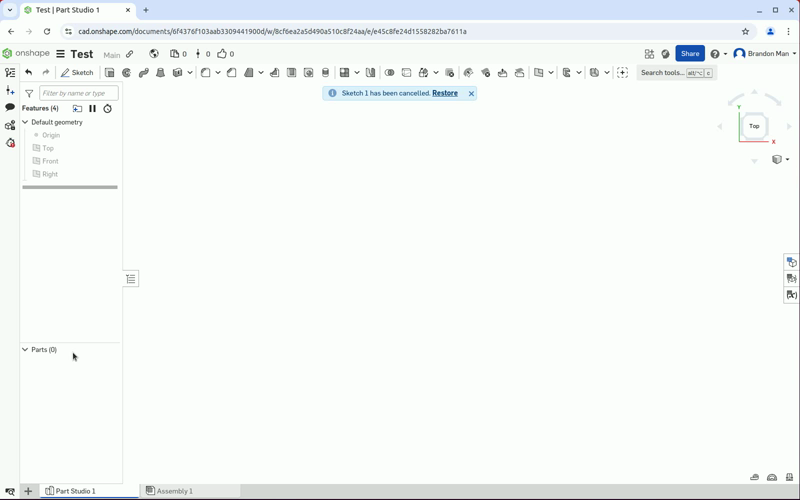
key(shift+p)
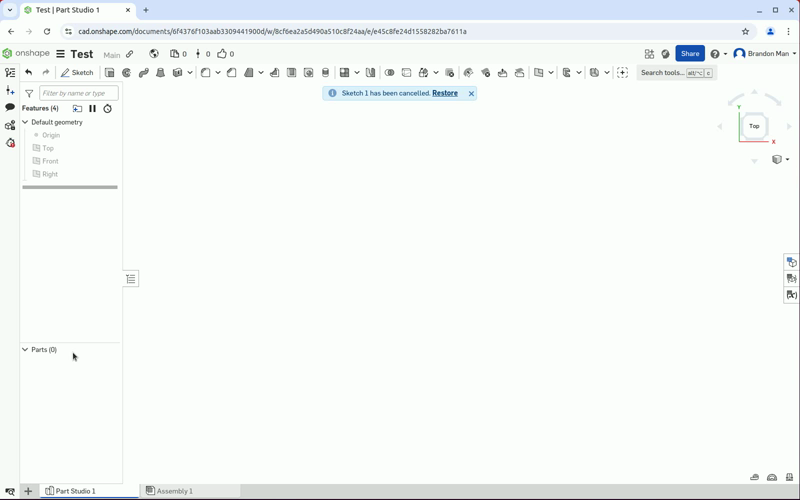
key(space)
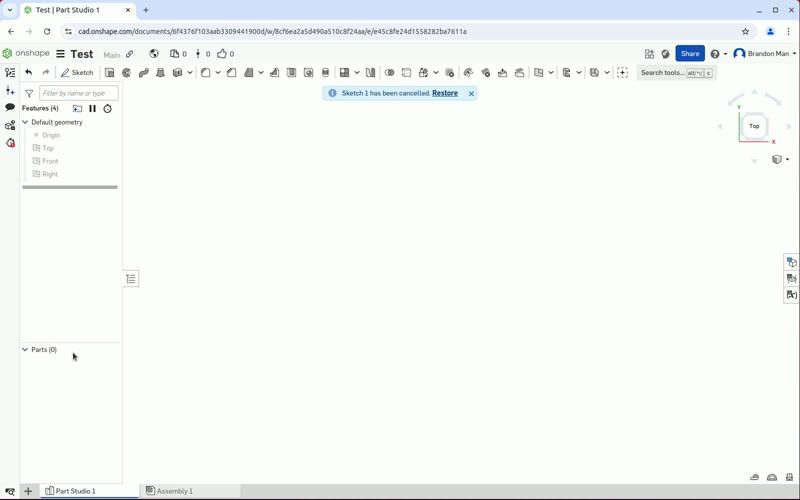
key_down(shift)
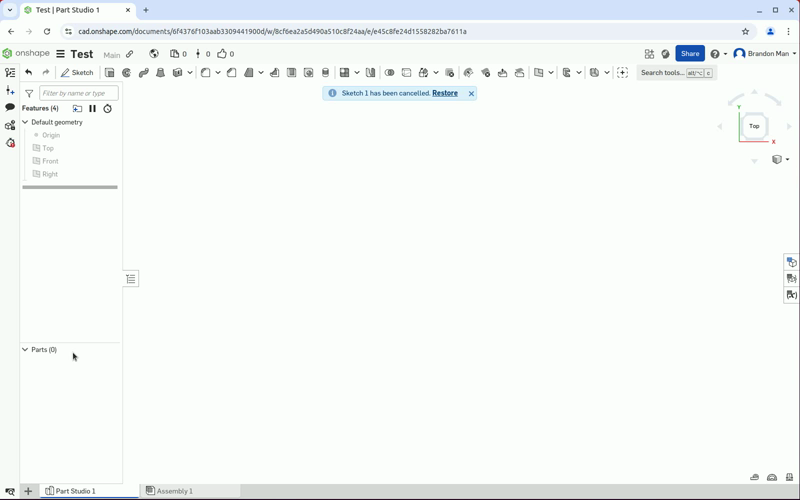
key(up)
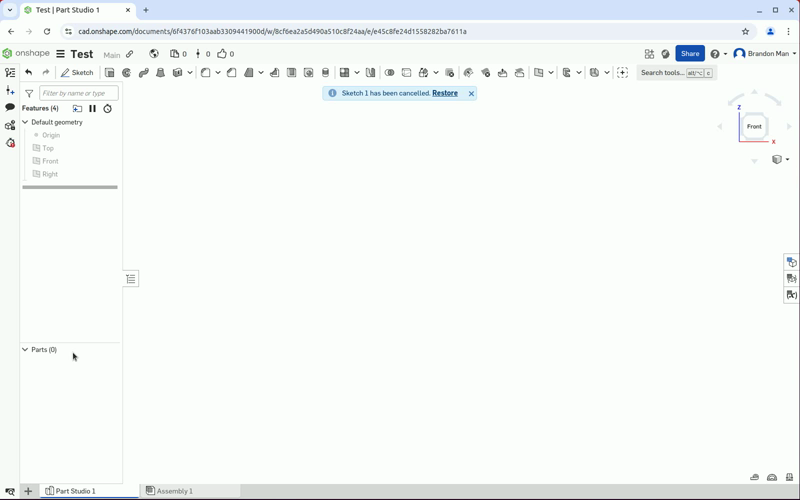
key_up(shift)
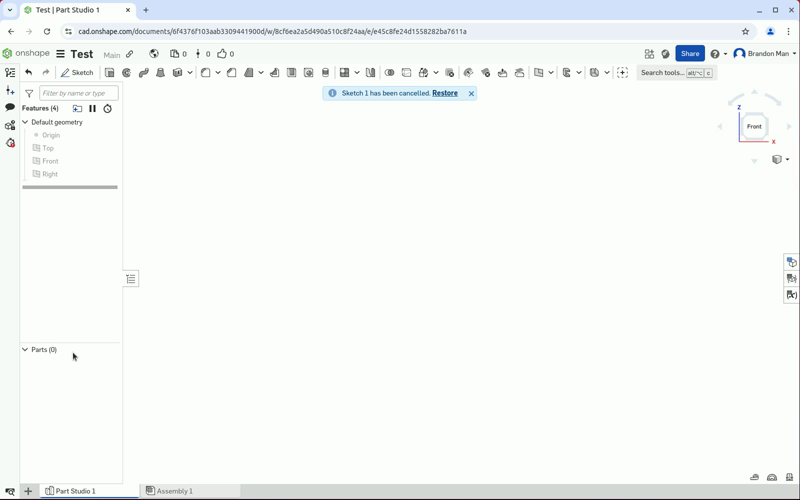
mouse_move(73, 352)
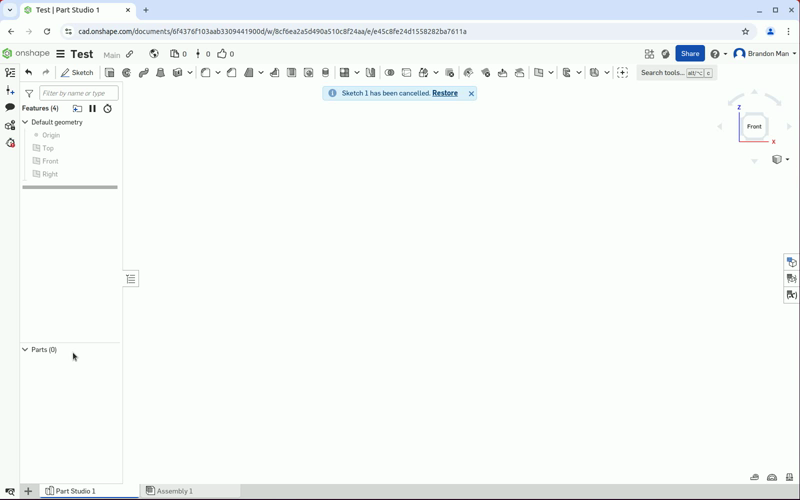
key(shift+y)
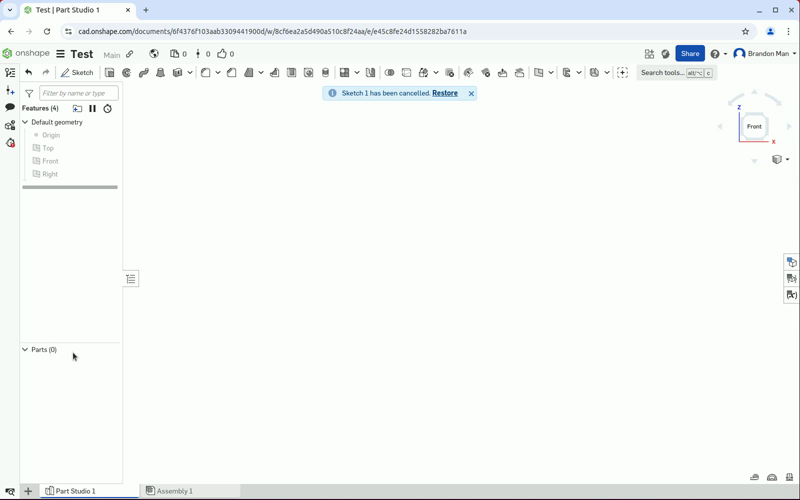
key(shift+s)
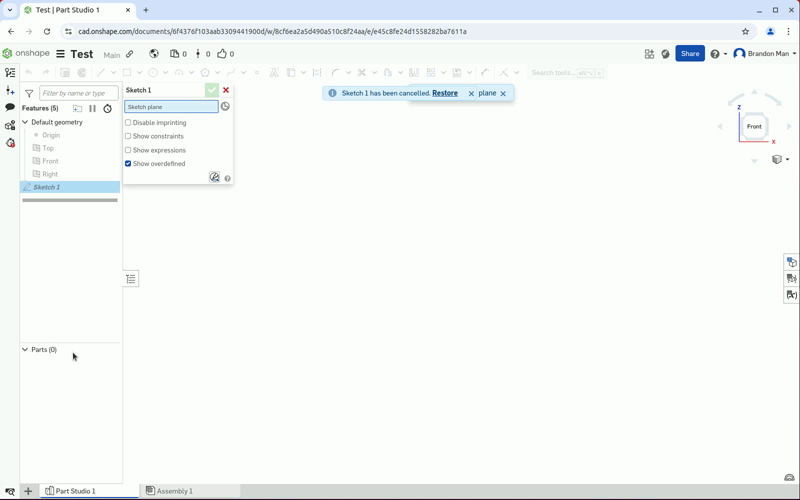
mouse_move(73, 163)
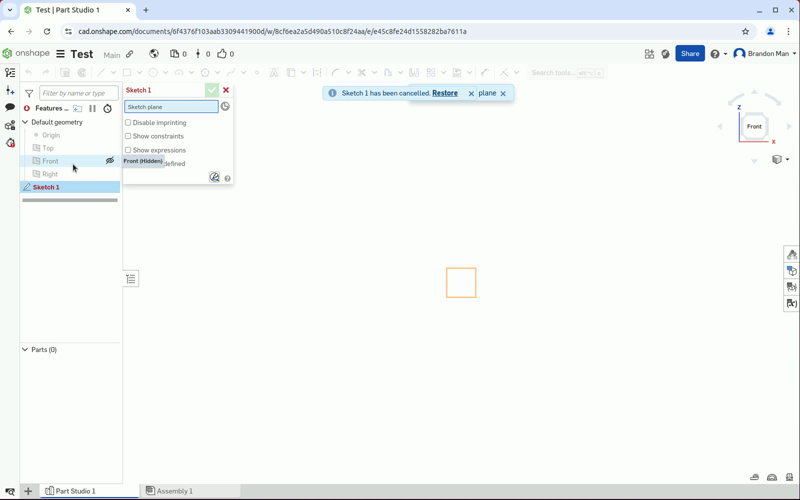
click(73, 163)
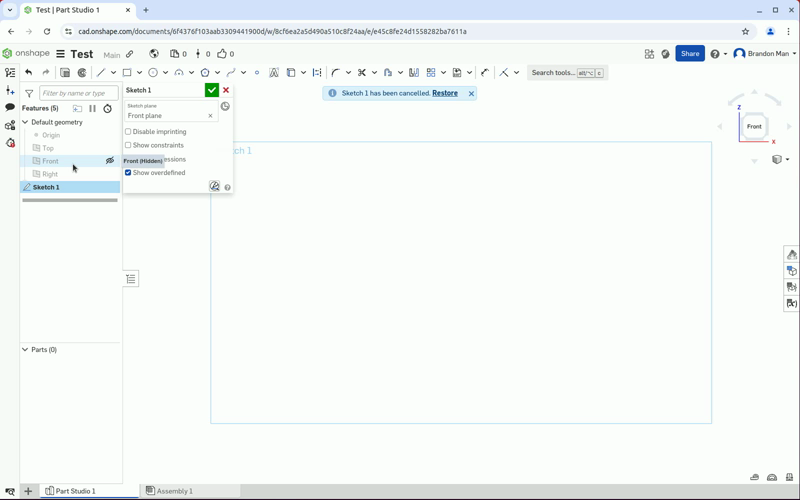
mouse_move(73, 352)
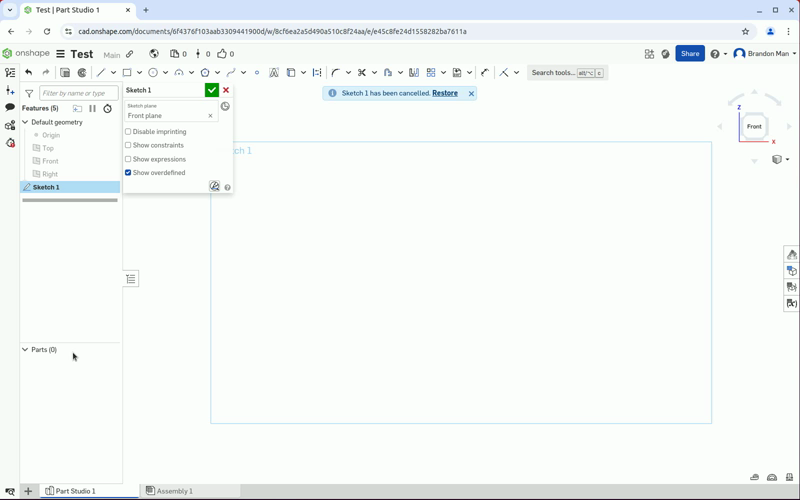
key(y)
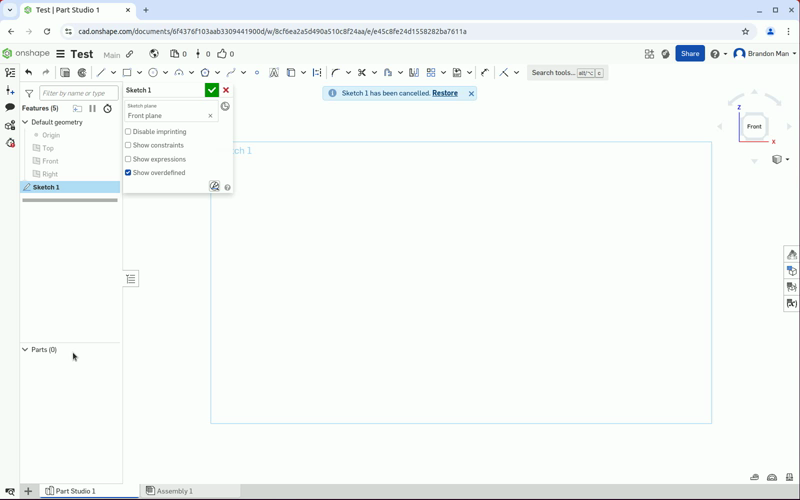
key(l)
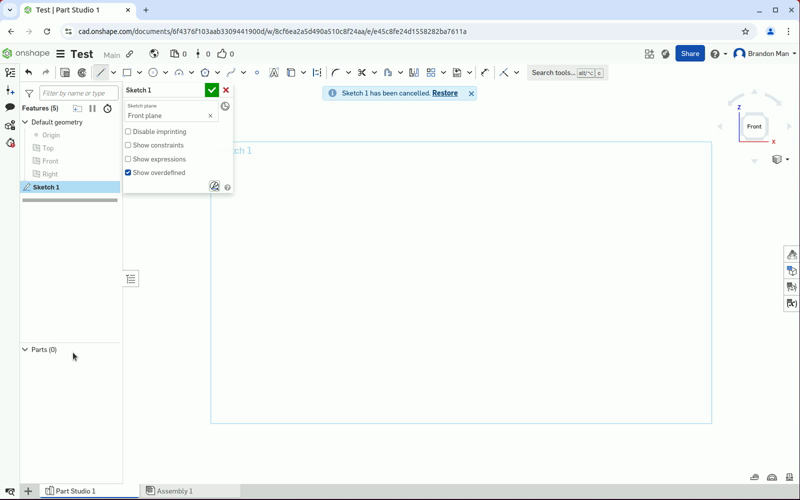
key_down(shift)
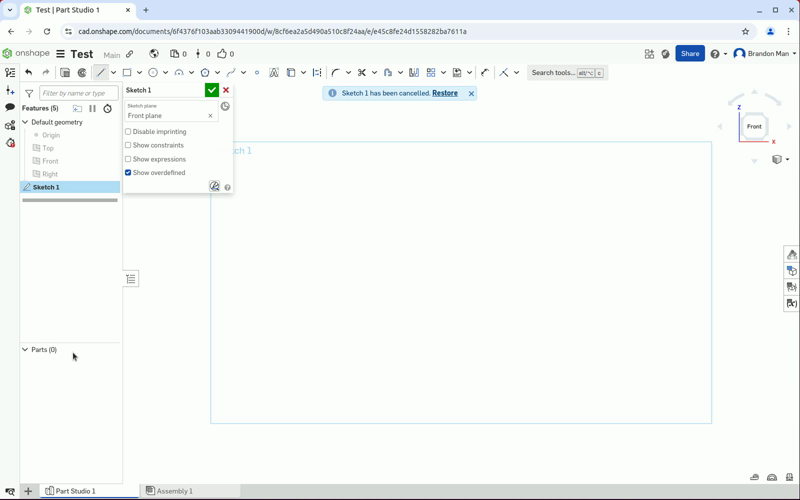
mouse_move(420, 282)
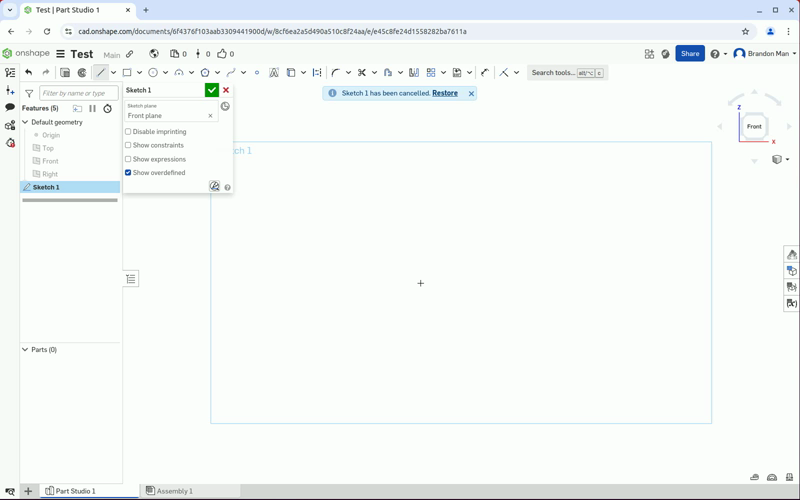
click(420, 282)
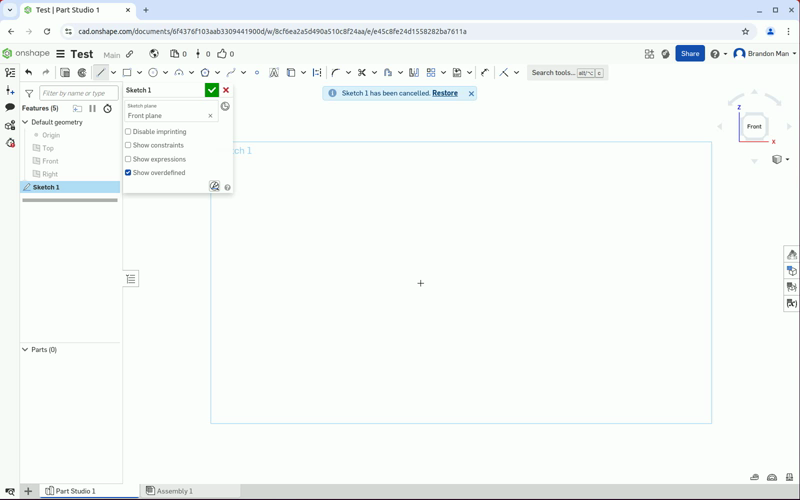
key_up(shift)
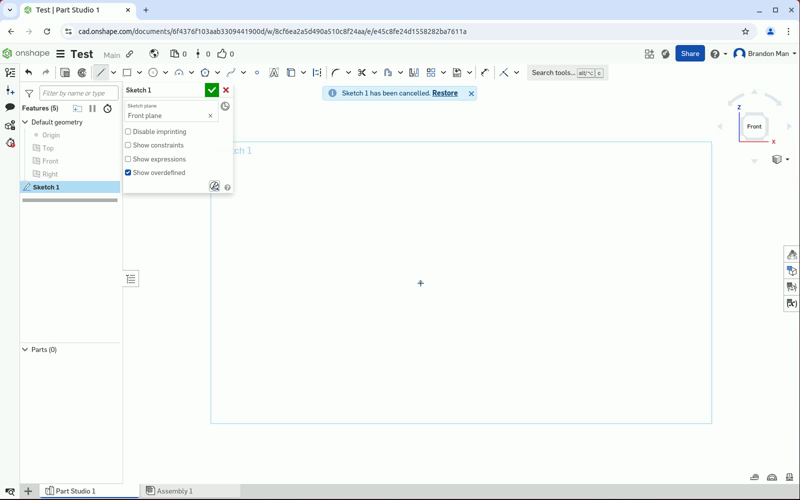
key_down(shift)
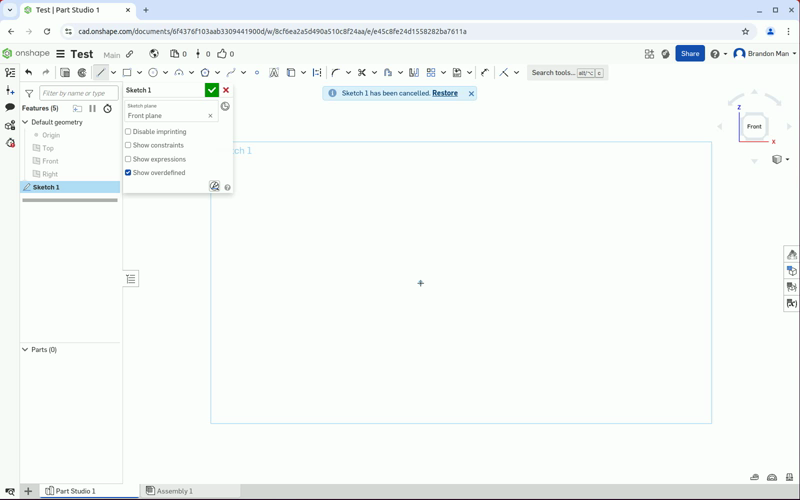
mouse_move(487, 282)
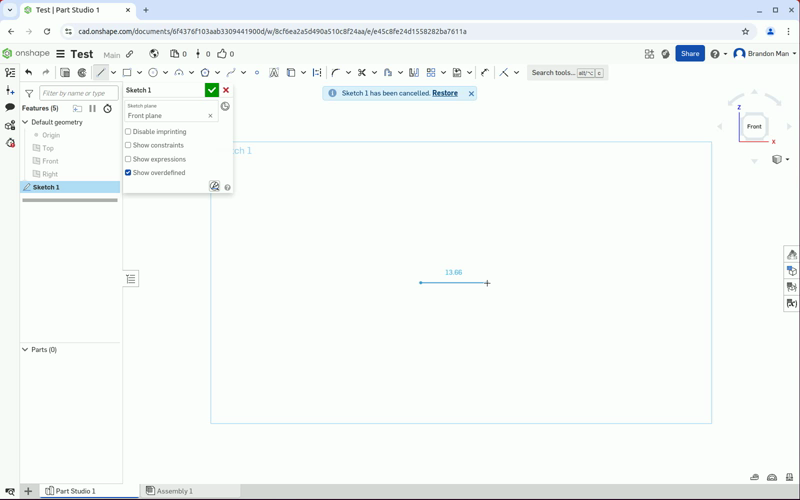
click(487, 282)
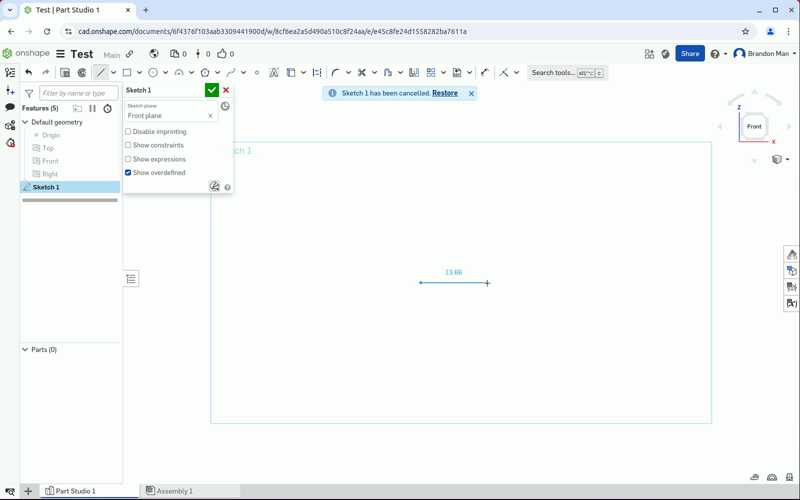
key_up(shift)
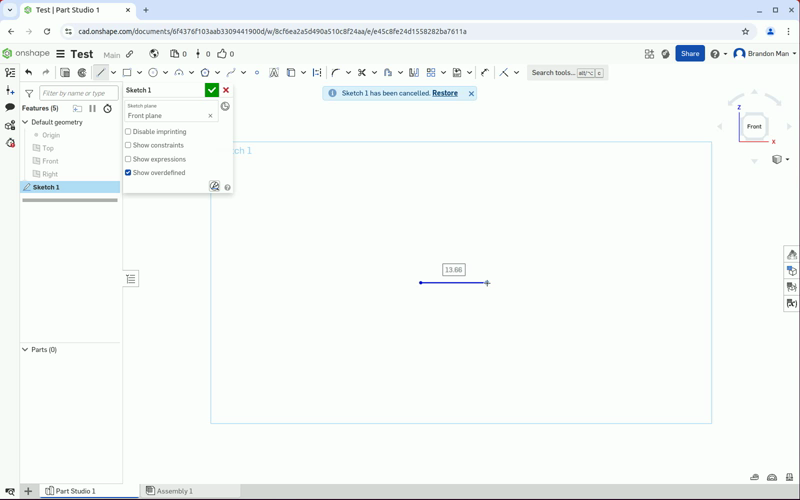
key_down(shift)
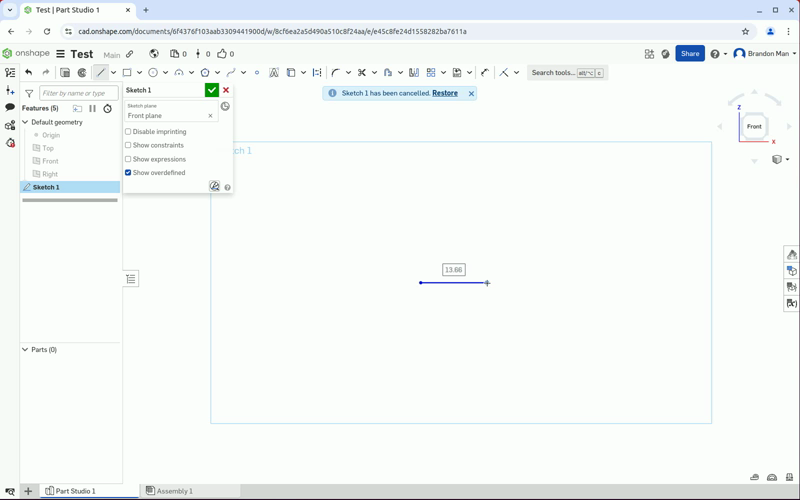
mouse_move(517, 282)
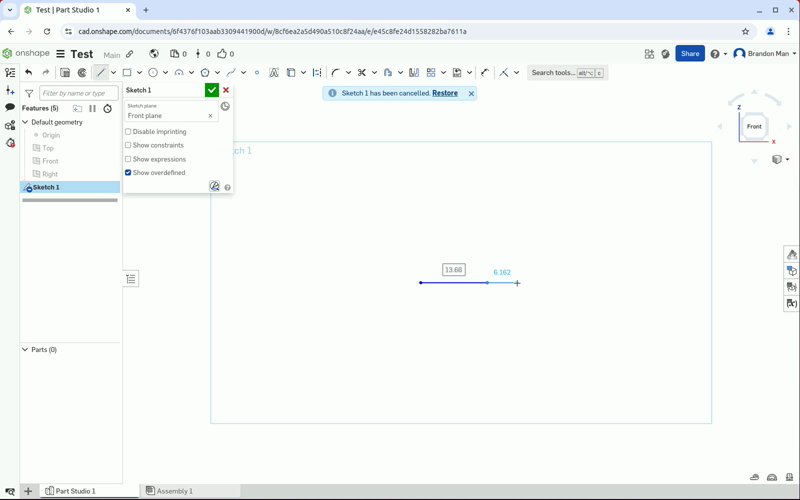
mouse_move(487, 246)
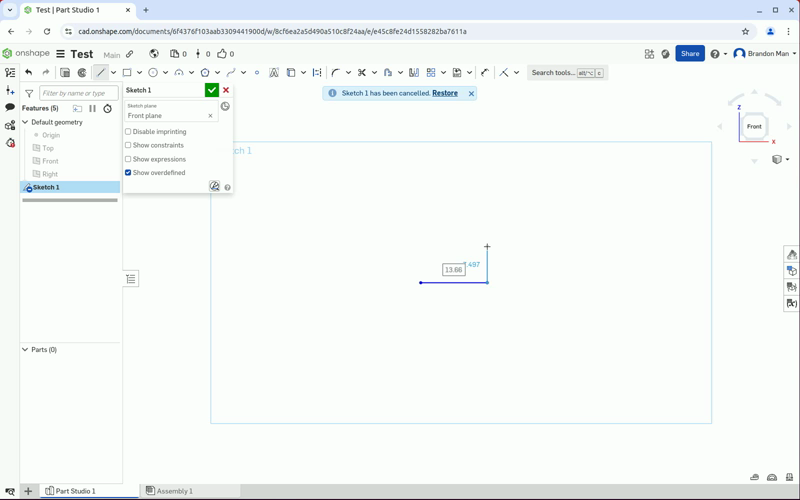
click(487, 246)
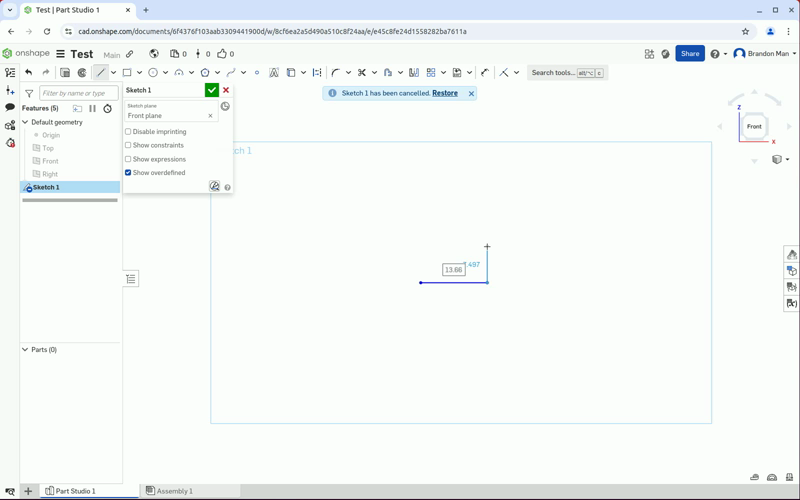
key_up(shift)
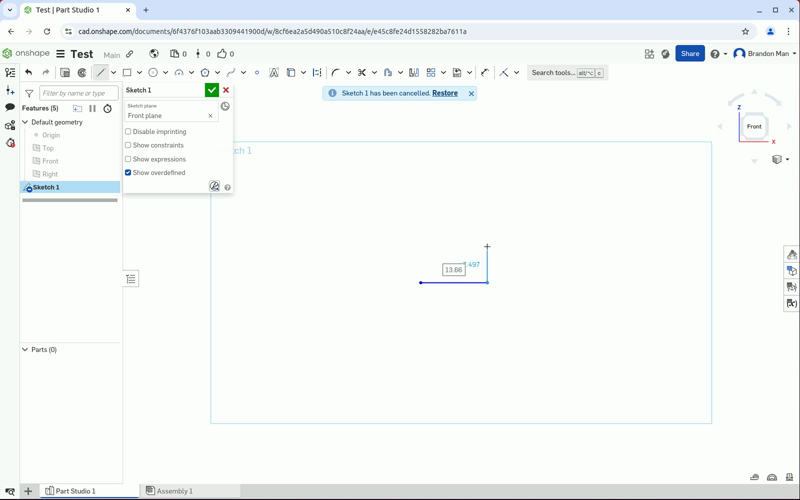
key_down(shift)
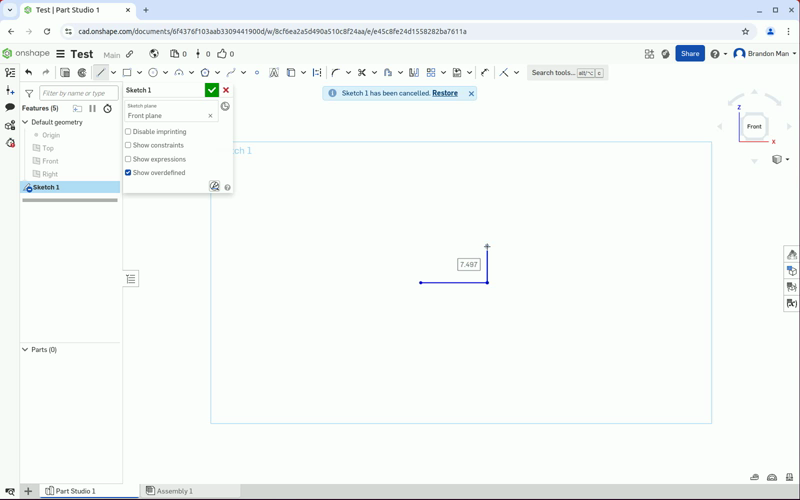
mouse_move(517, 246)
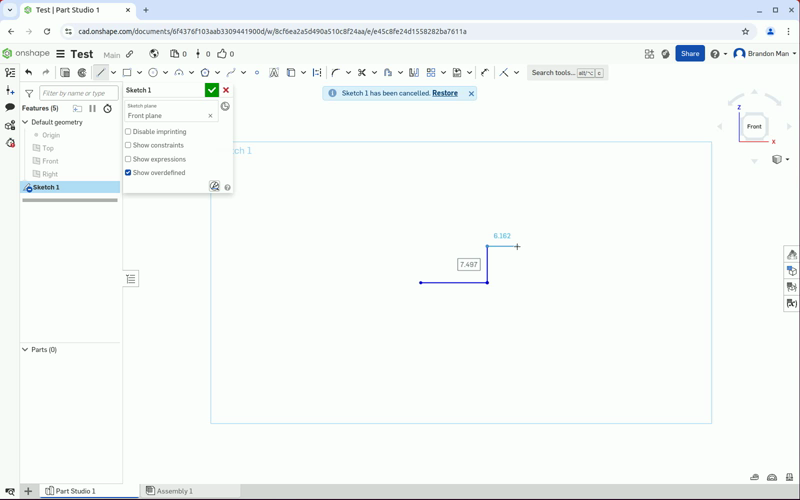
mouse_move(504, 246)
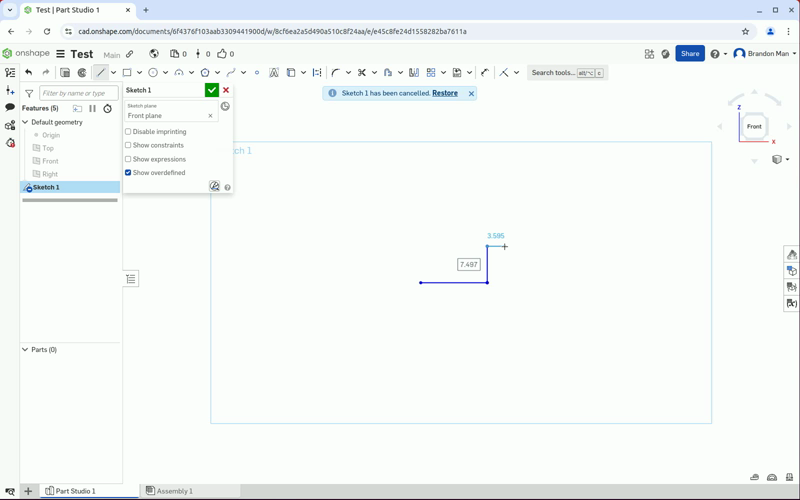
click(504, 246)
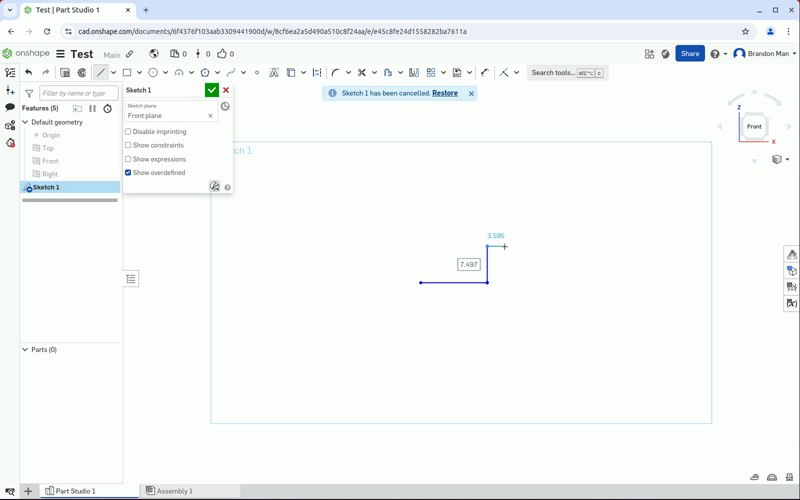
key_up(shift)
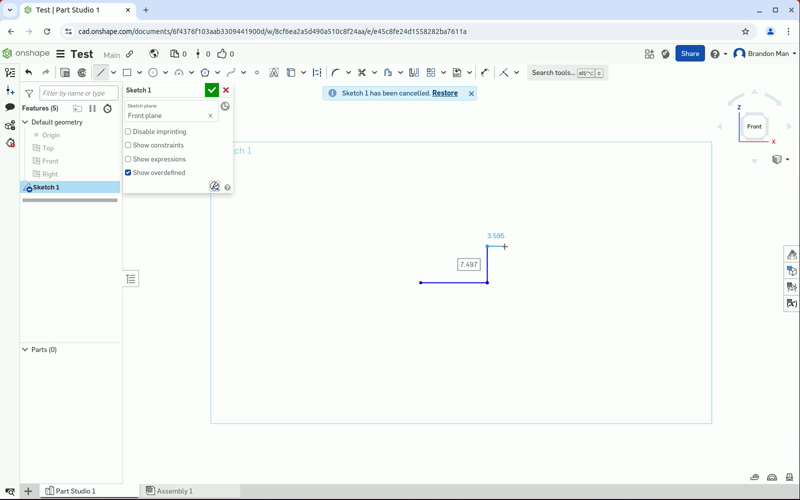
key_down(shift)
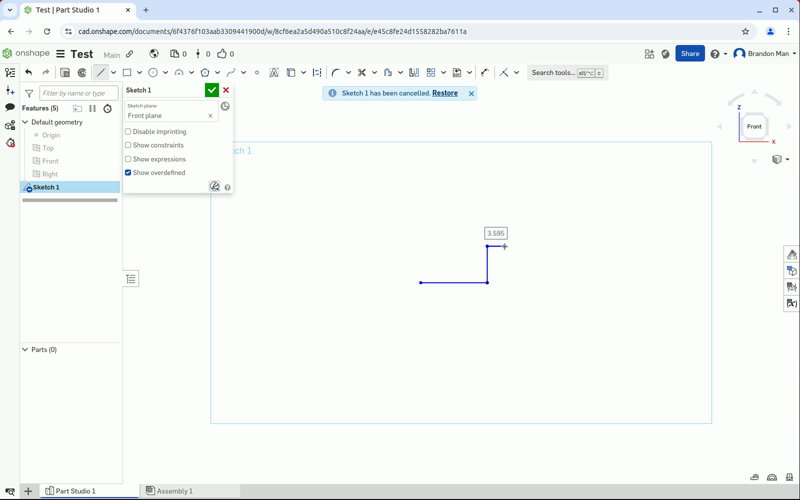
mouse_move(504, 170)
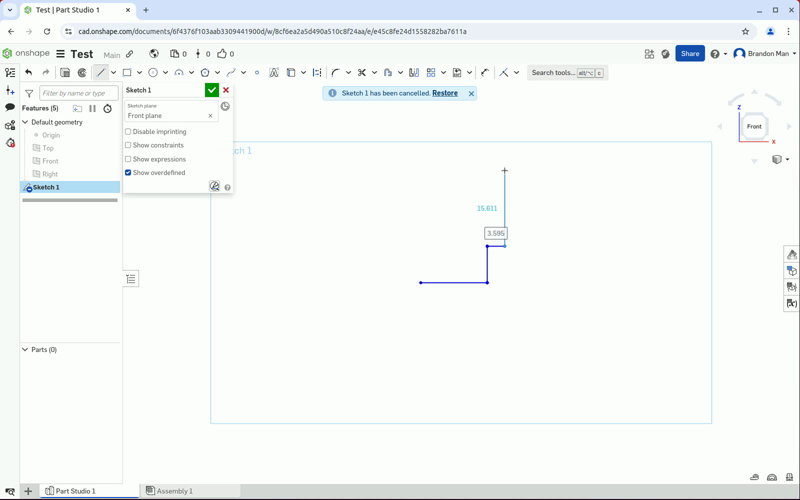
click(504, 170)
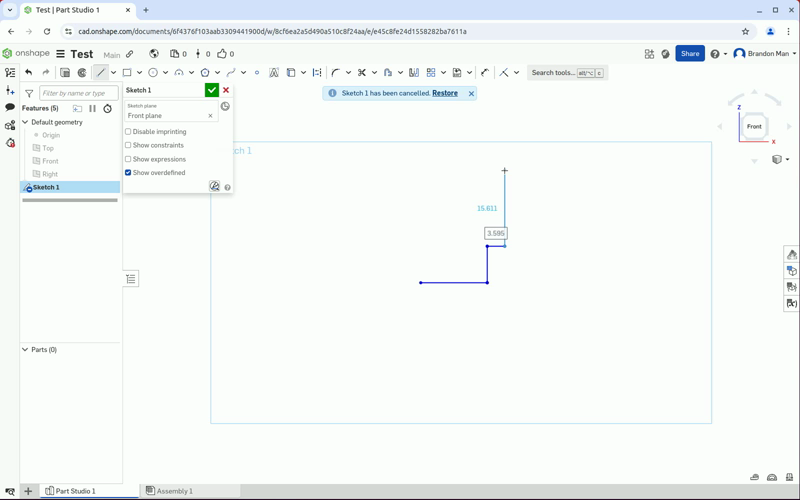
key_up(shift)
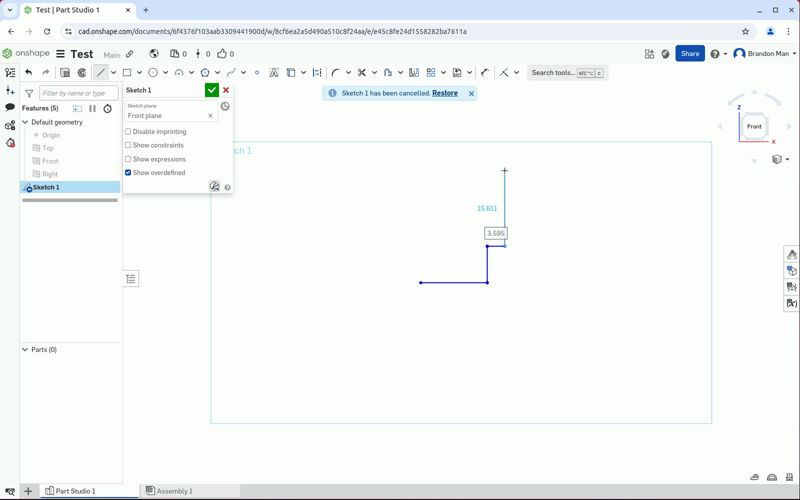
key_down(shift)
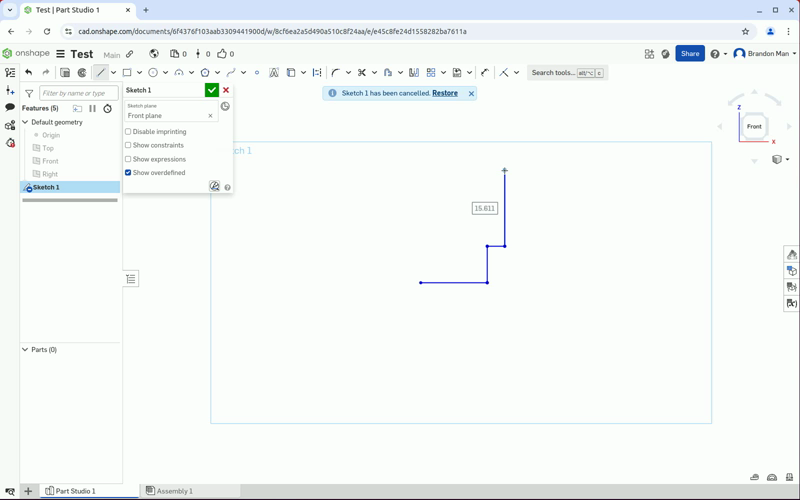
mouse_move(420, 170)
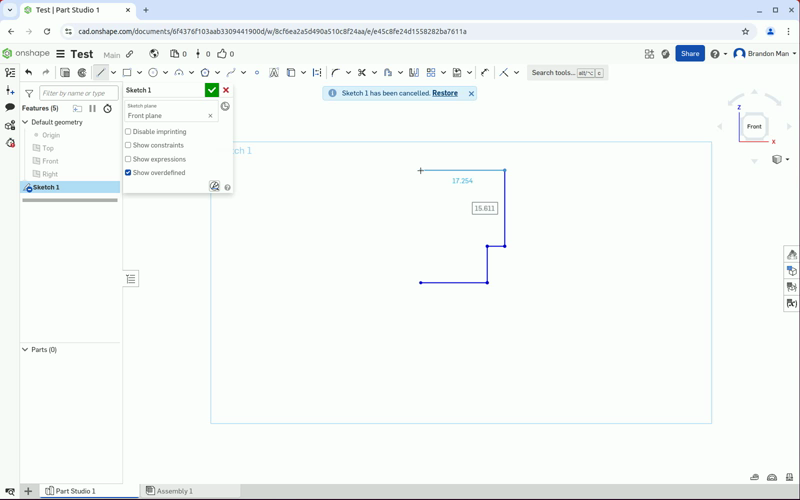
click(420, 170)
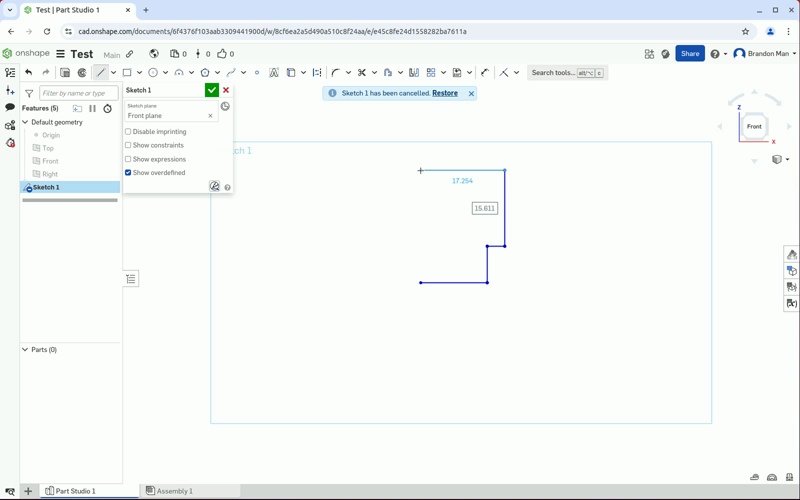
key_up(shift)
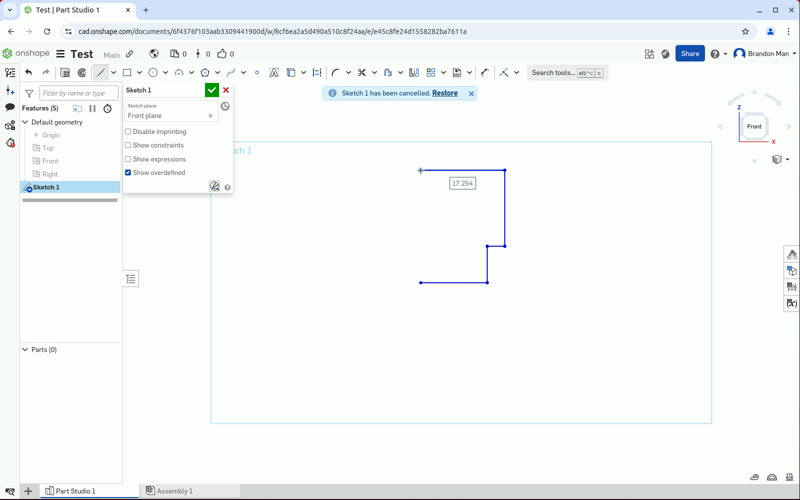
key_down(shift)
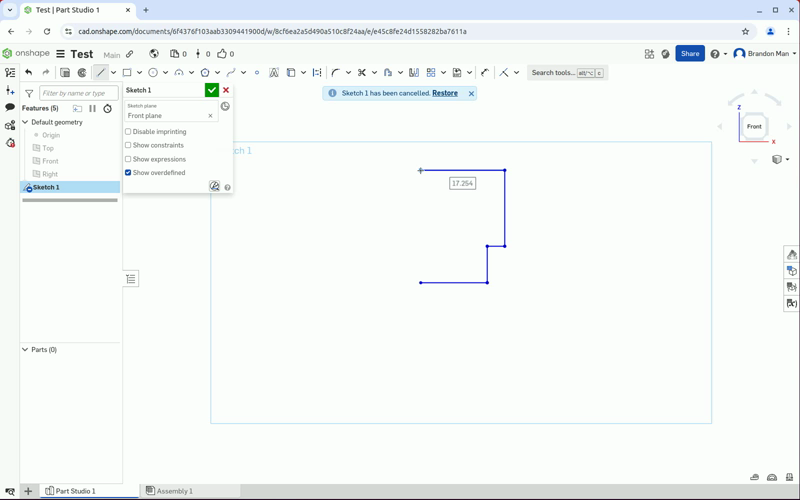
mouse_move(420, 282)
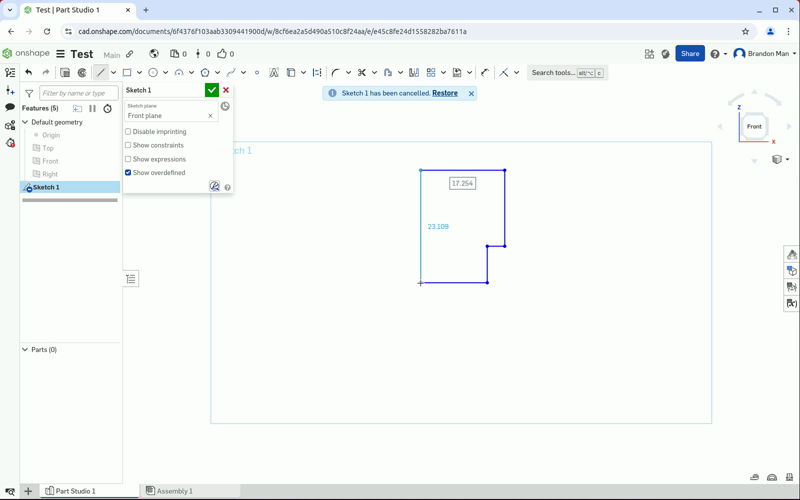
key_up(shift)
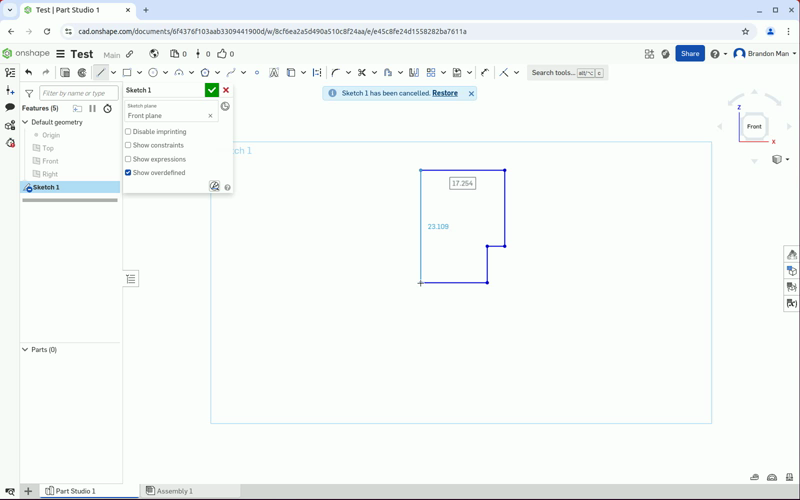
click(420, 282)
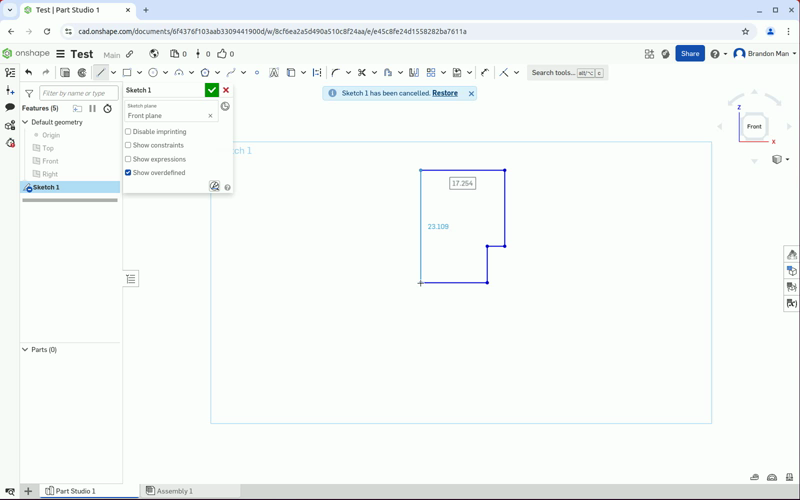
key(esc)
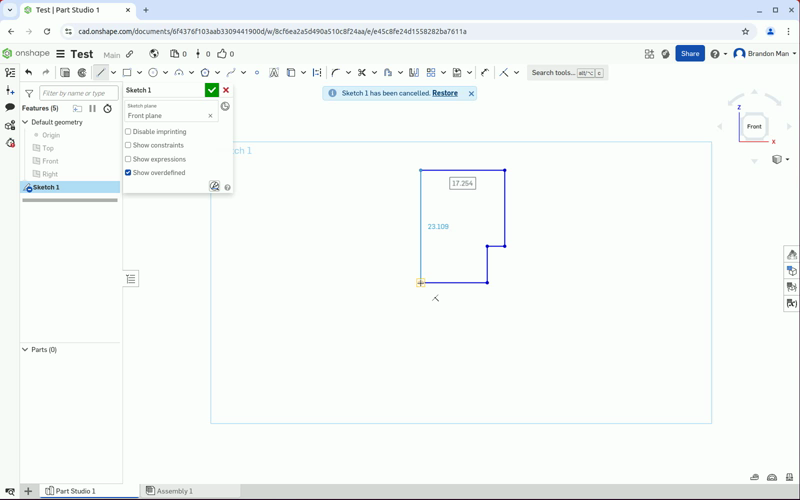
mouse_move(496, 190)
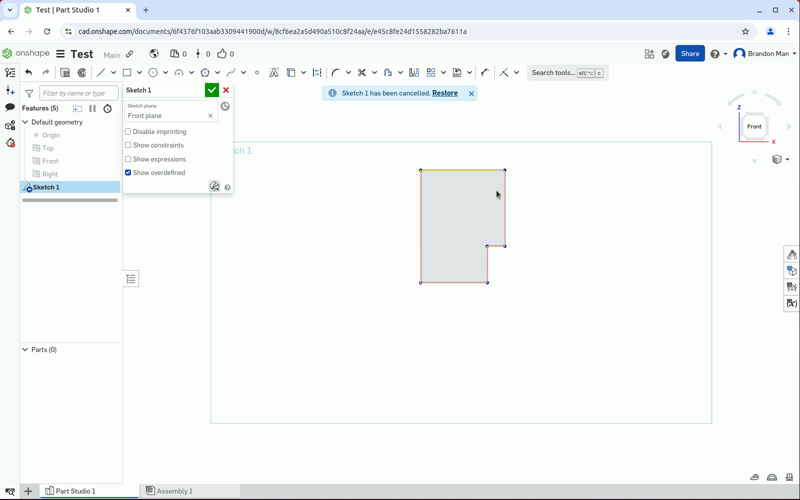
click(496, 190)
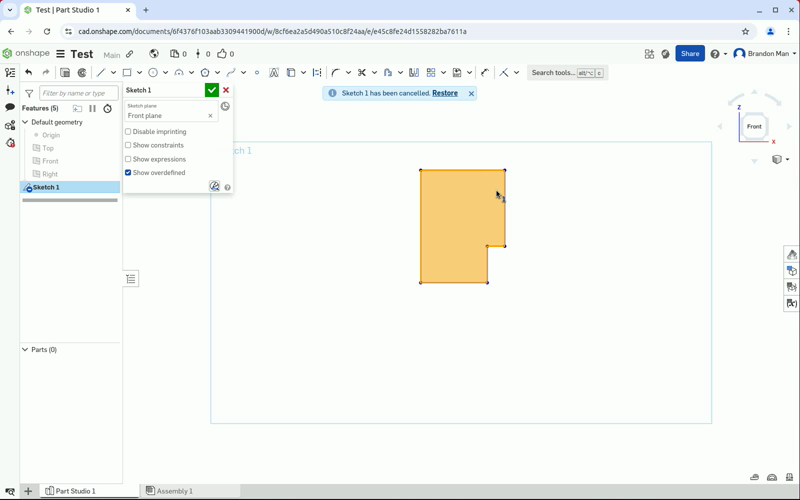
mouse_move(73, 352)
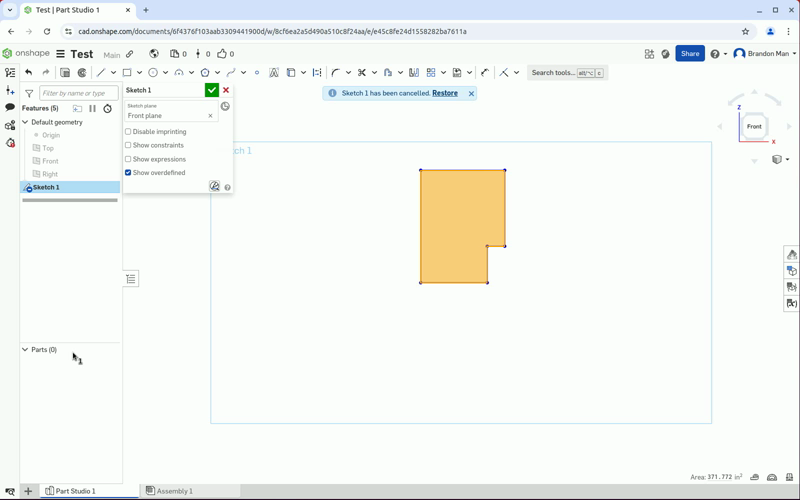
key(shift+y)
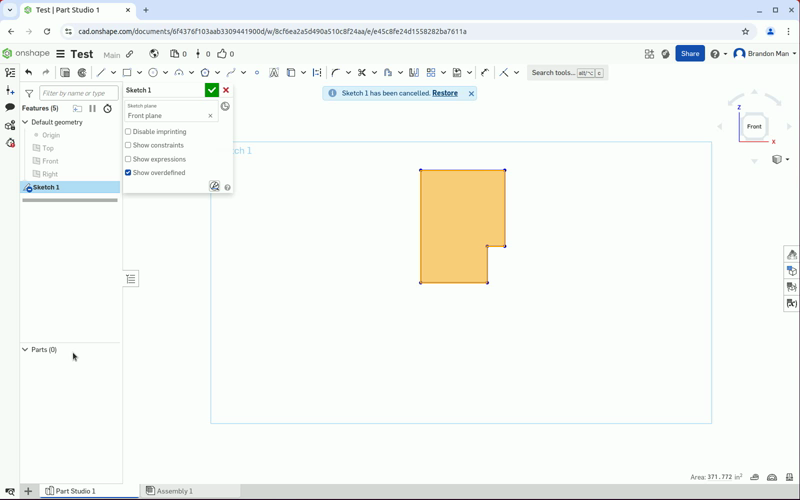
key(shift+e)
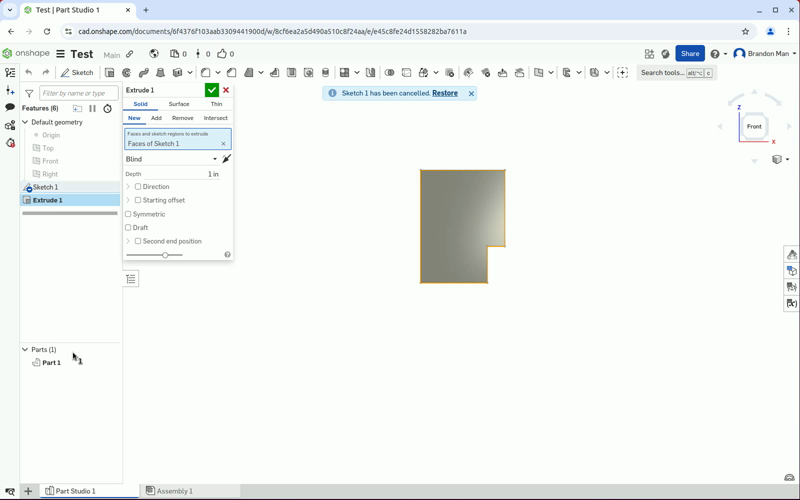
mouse_move(143, 106)
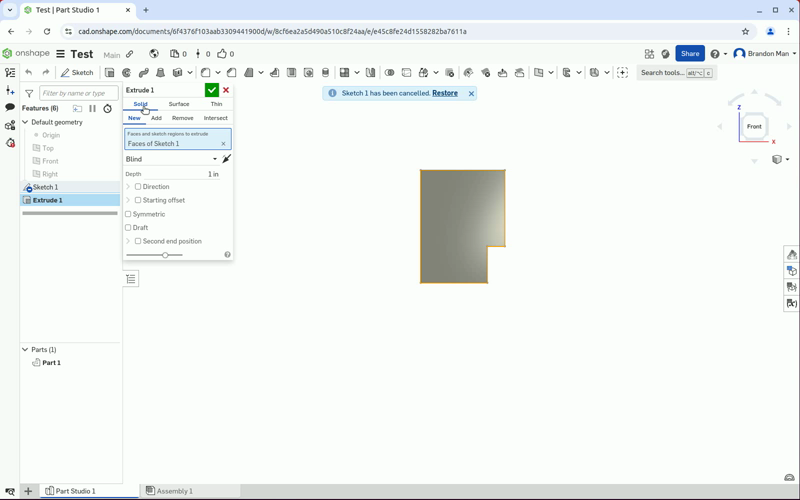
click(143, 106)
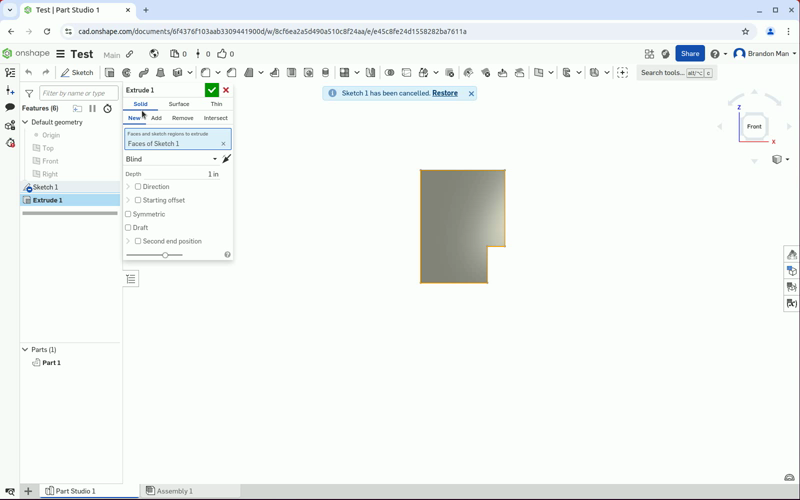
mouse_move(137, 120)
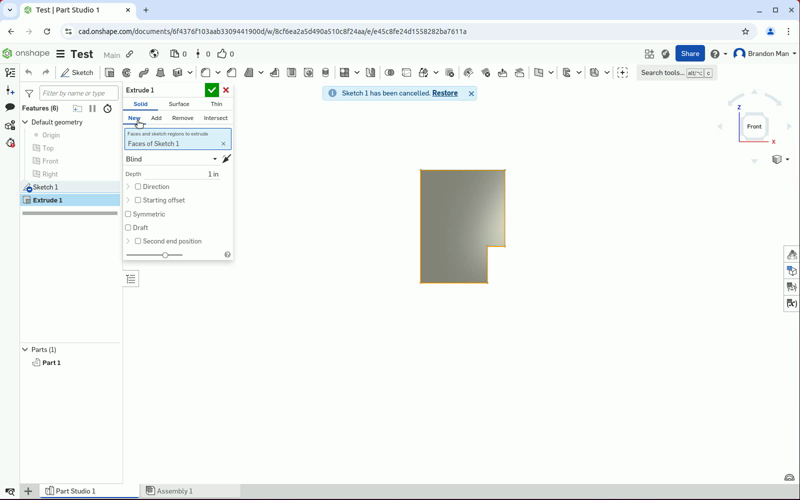
click(137, 120)
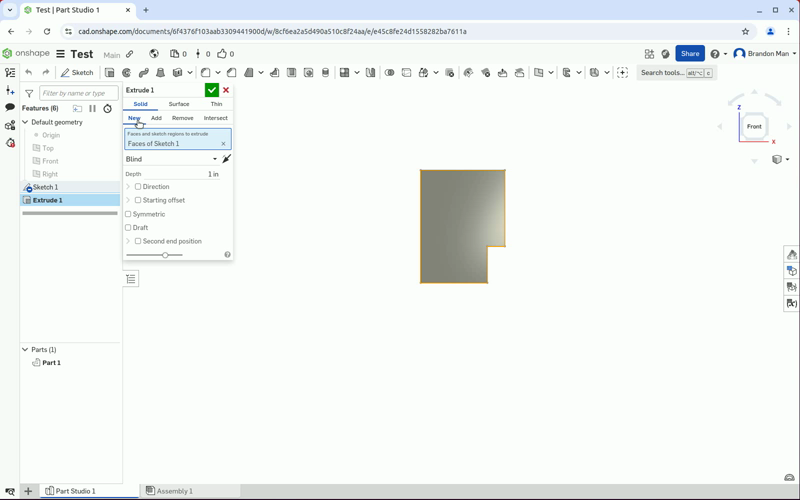
key(tab, 4)
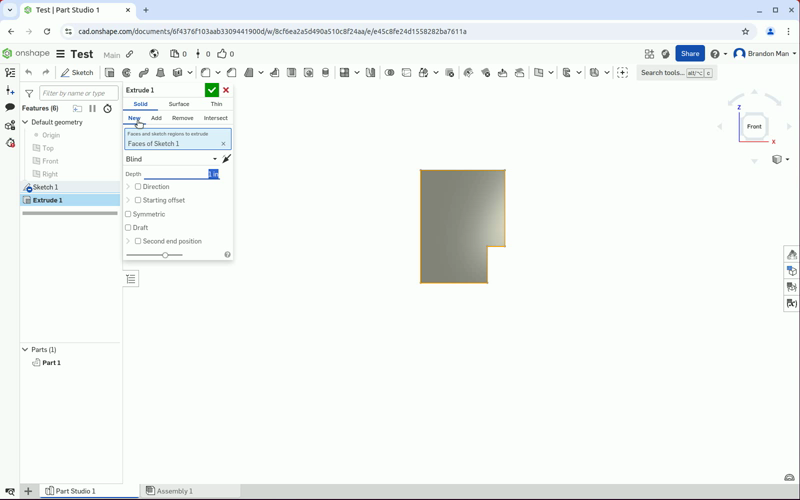
text(-3.851)
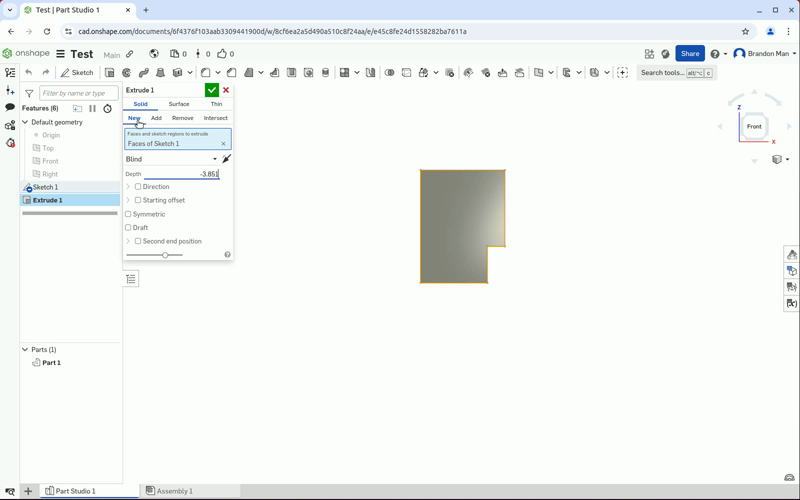
key(enter)
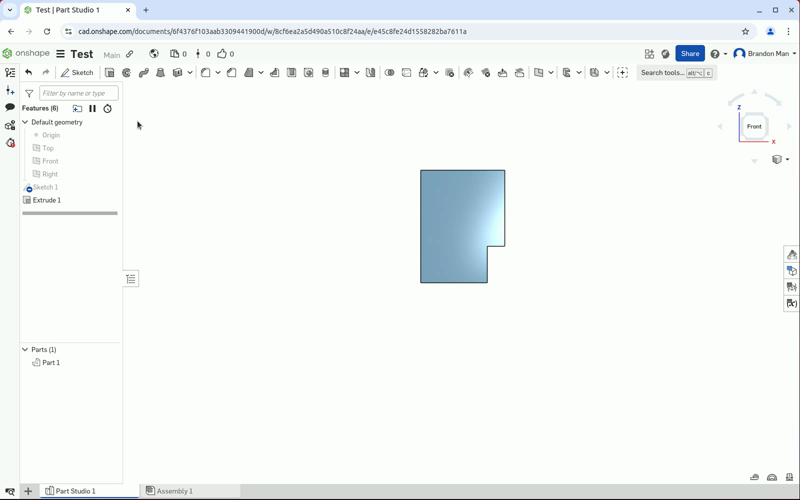
key(shift+h)
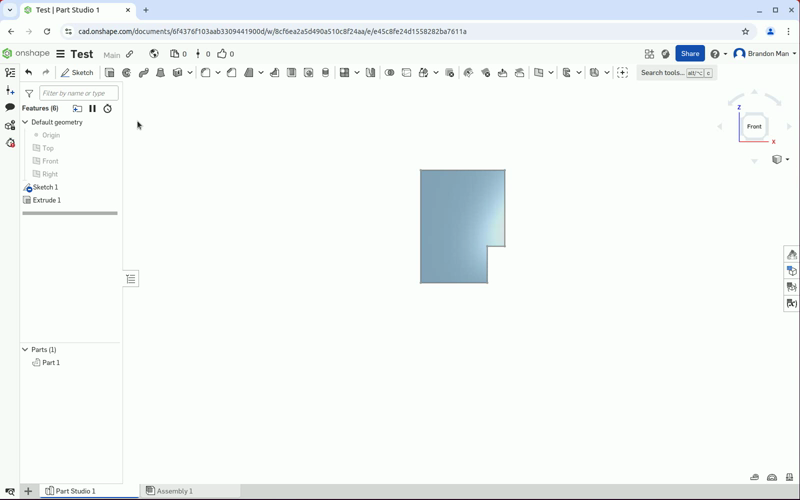
key(shift+h)
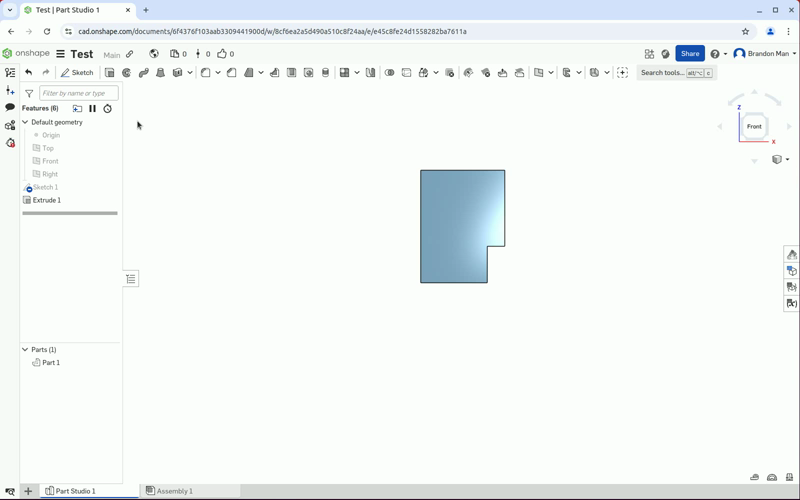
mouse_move(73, 189)
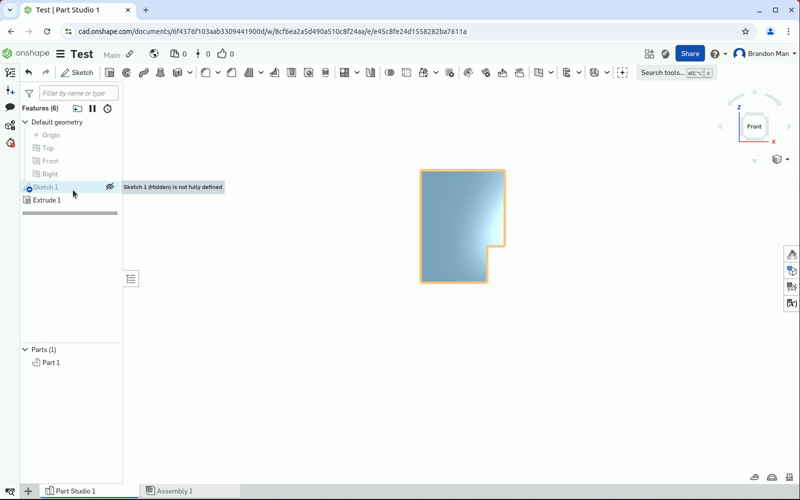
click(73, 189)
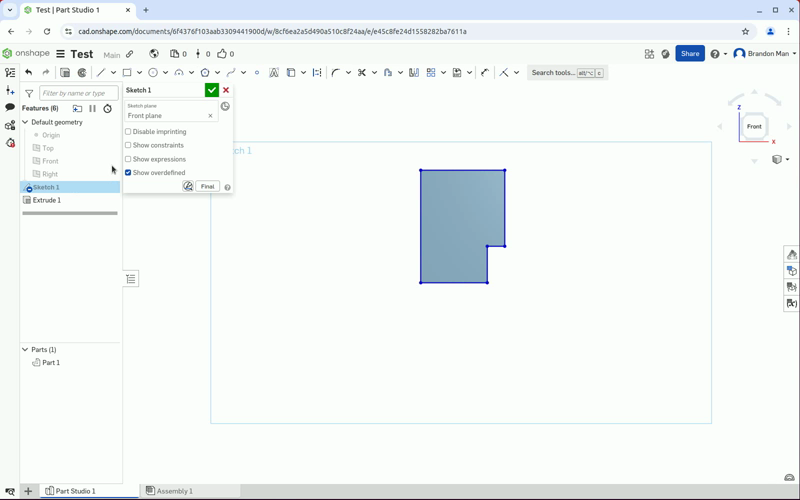
mouse_move(229, 92)
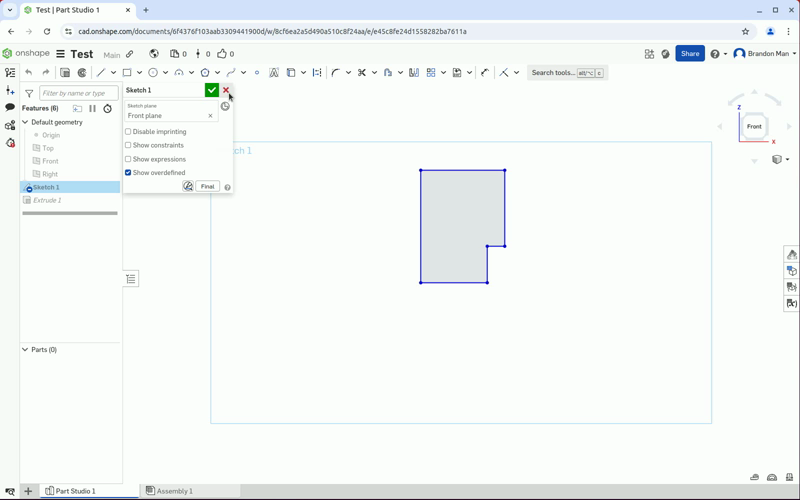
click(229, 92)
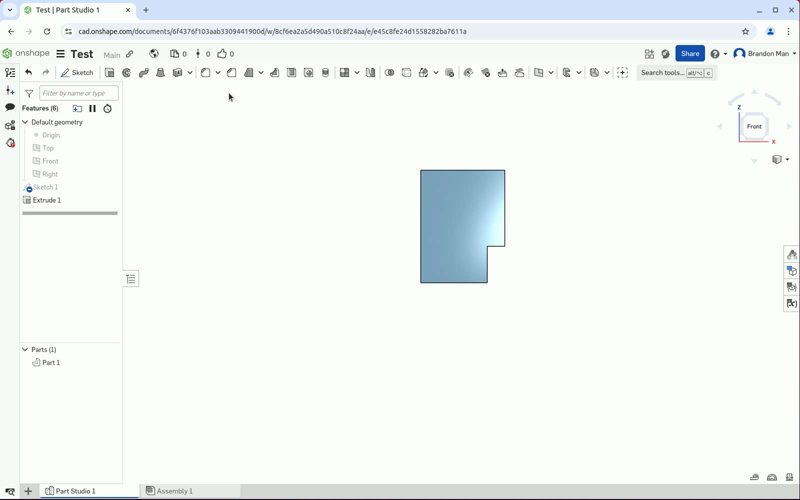
mouse_move(73, 352)
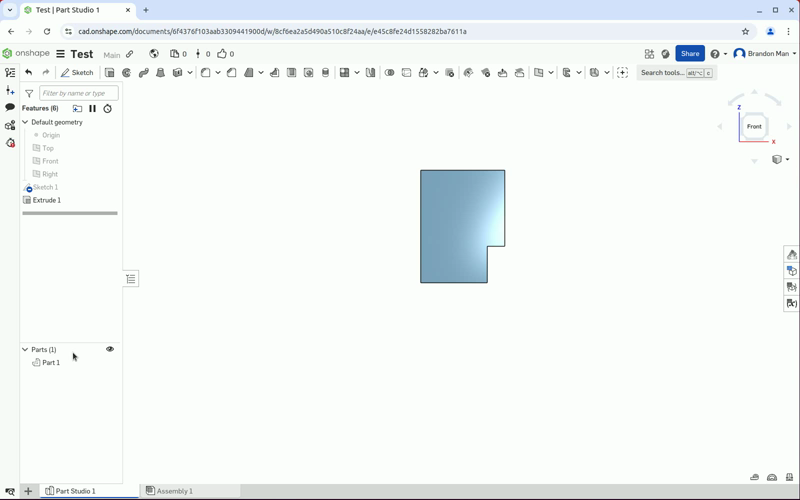
key(y)
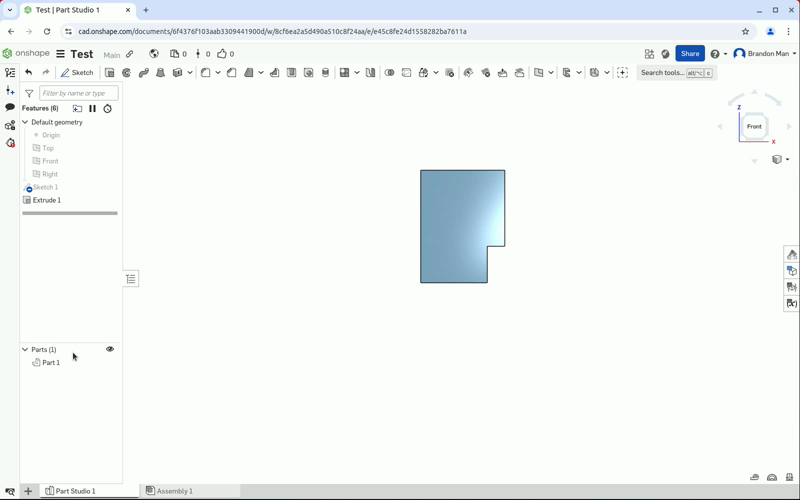
key(shift+p)
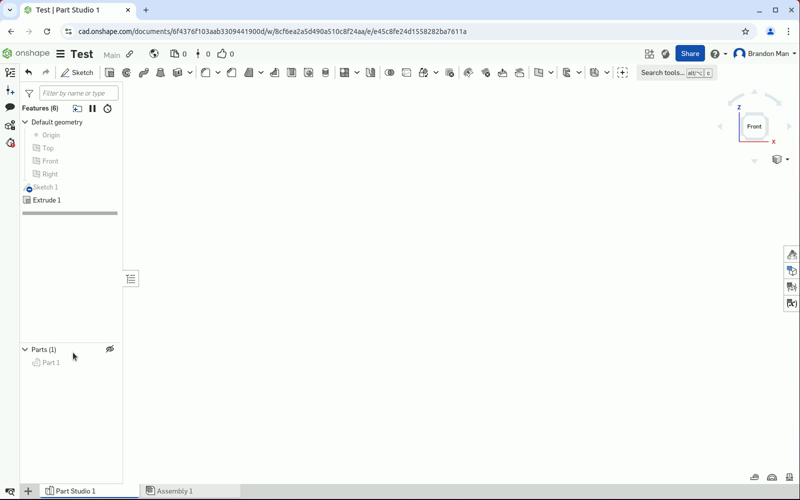
key(space)
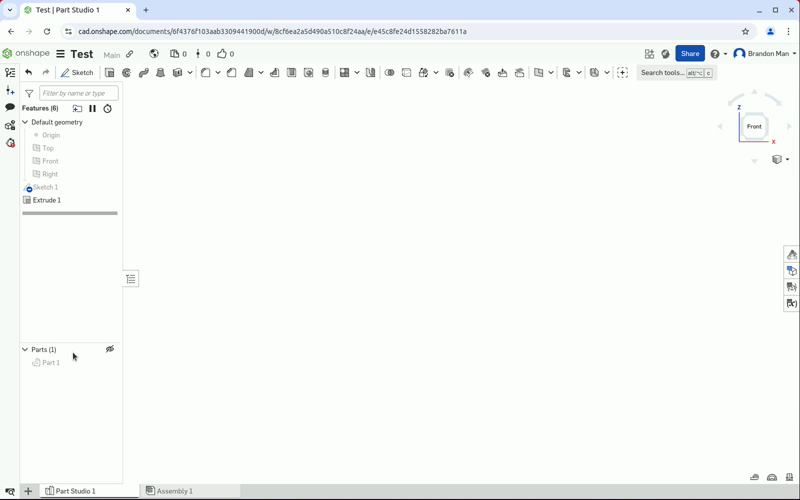
key_down(shift)
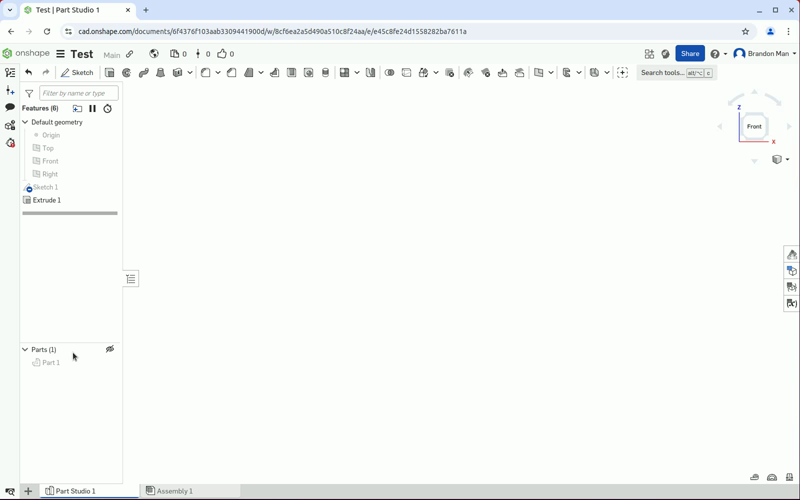
key(down)
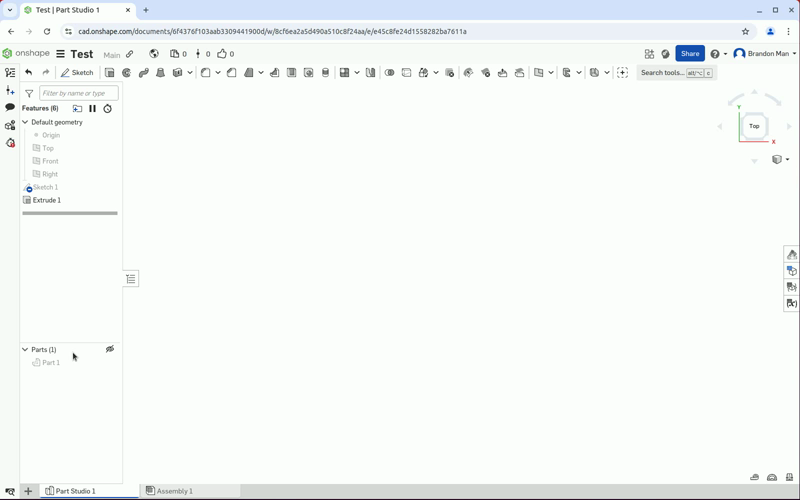
key_up(shift)
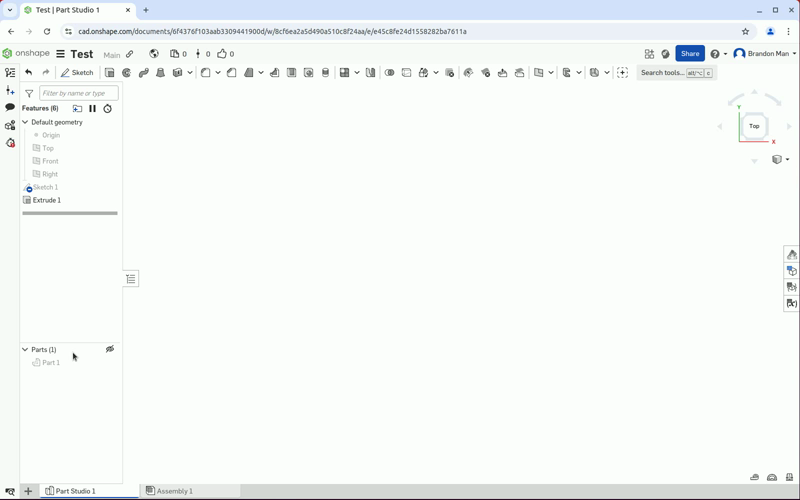
mouse_move(73, 352)
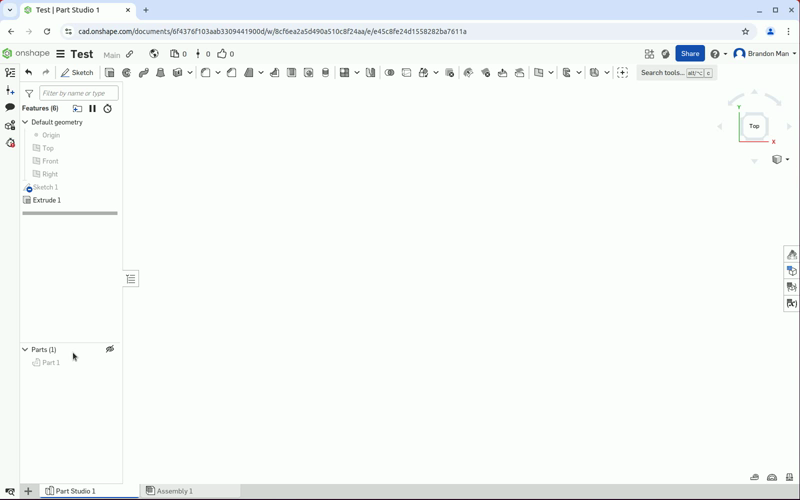
key(shift+y)
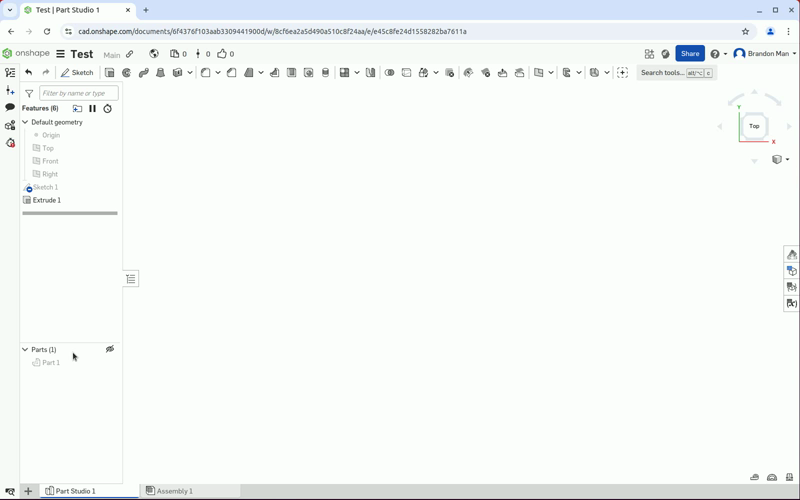
key(shift+s)
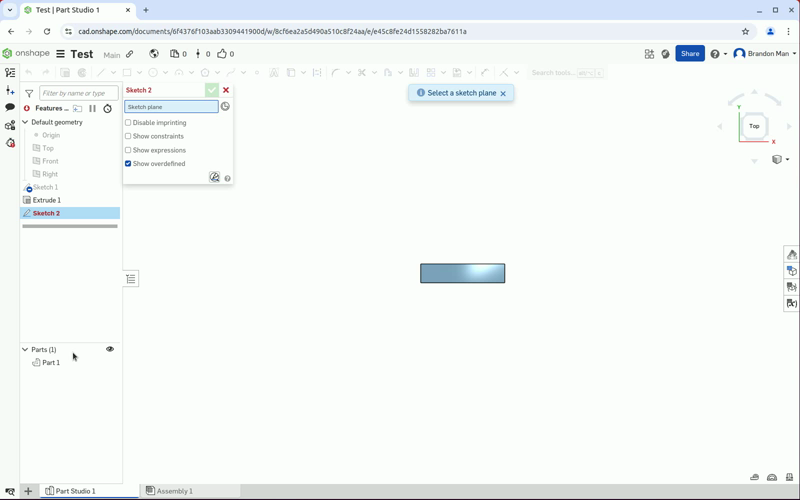
mouse_move(73, 150)
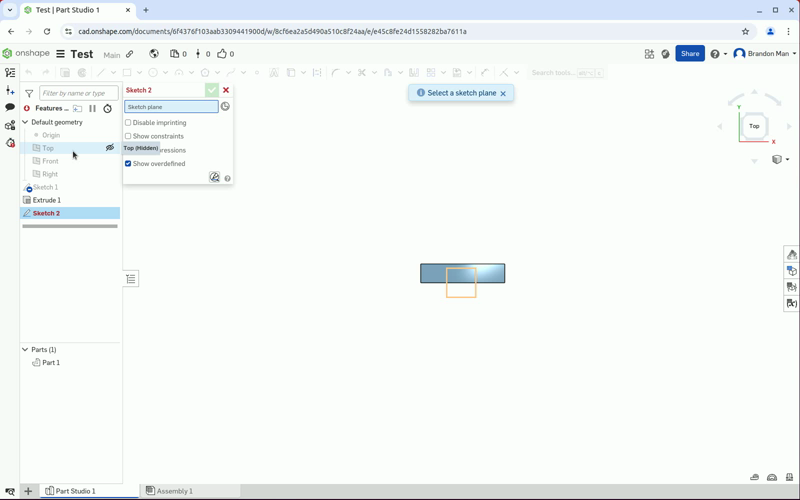
click(73, 150)
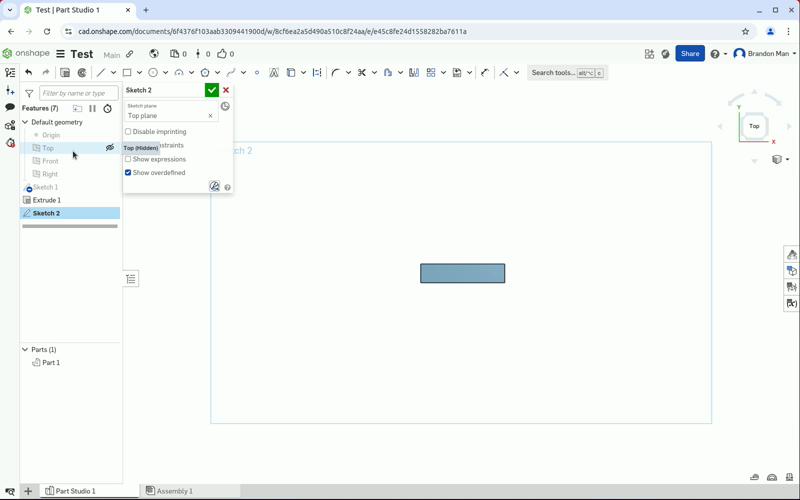
mouse_move(73, 352)
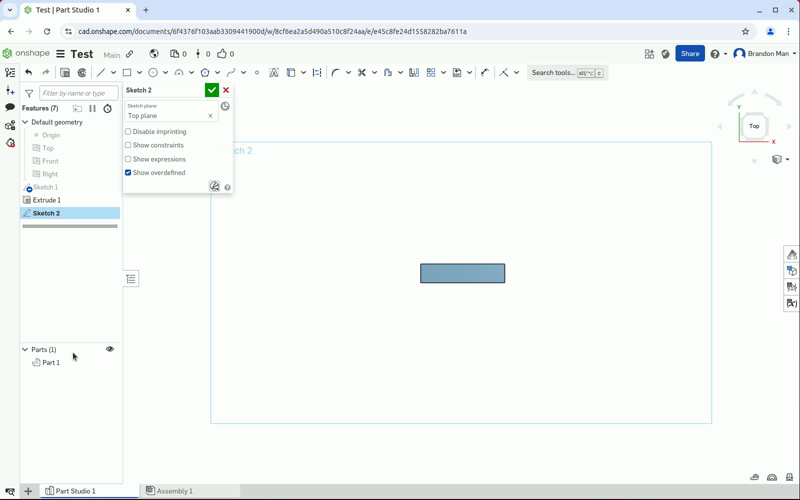
key(y)
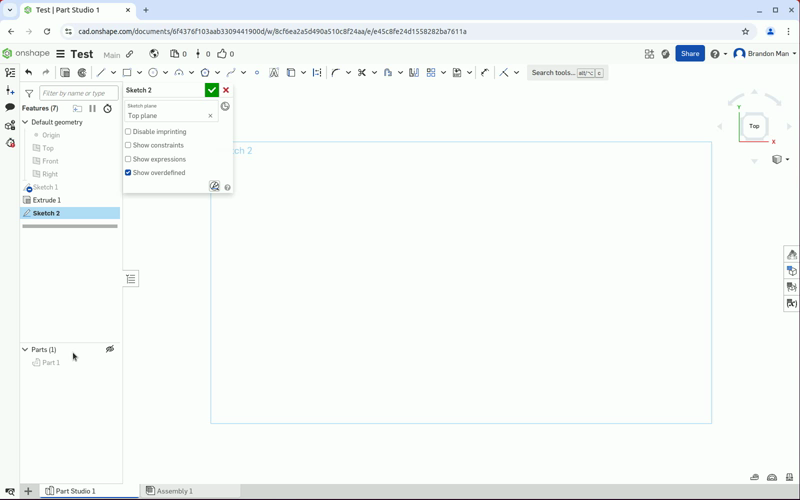
key(l)
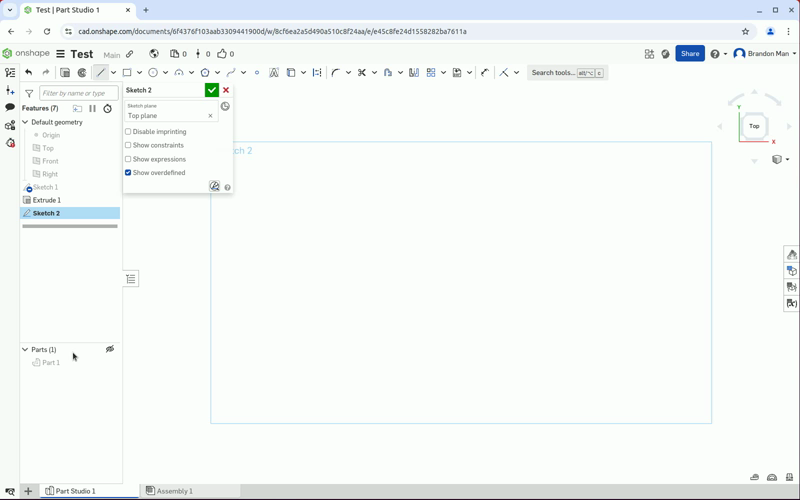
key_down(shift)
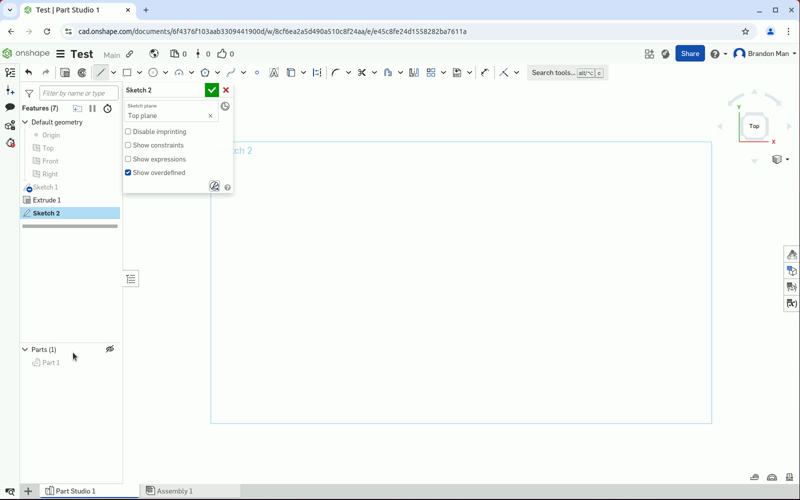
mouse_move(420, 328)
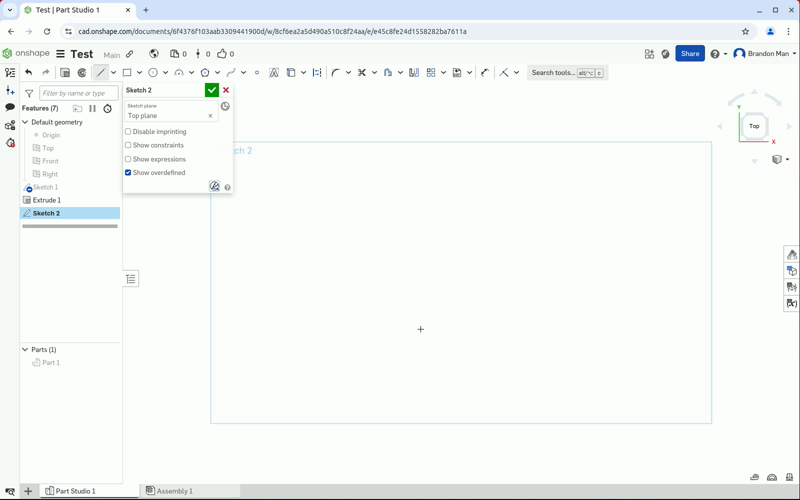
click(420, 328)
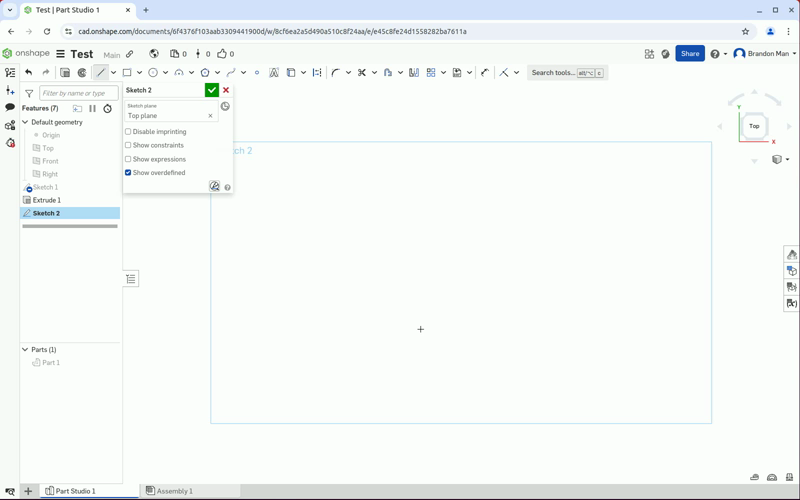
key_up(shift)
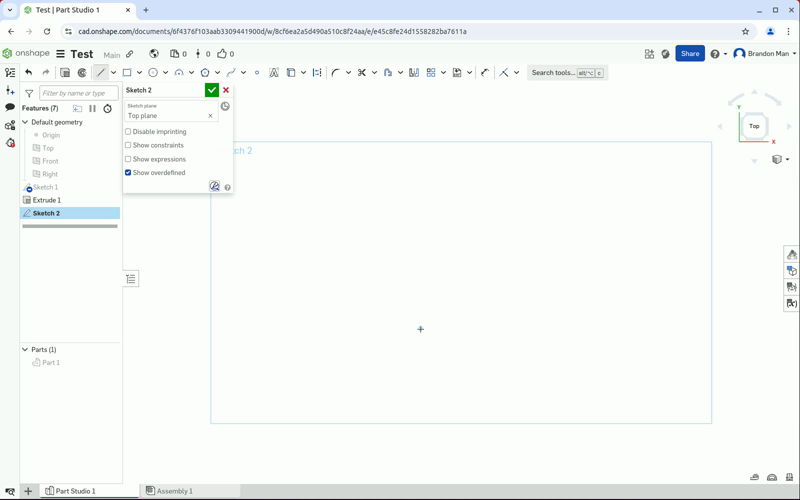
key_down(shift)
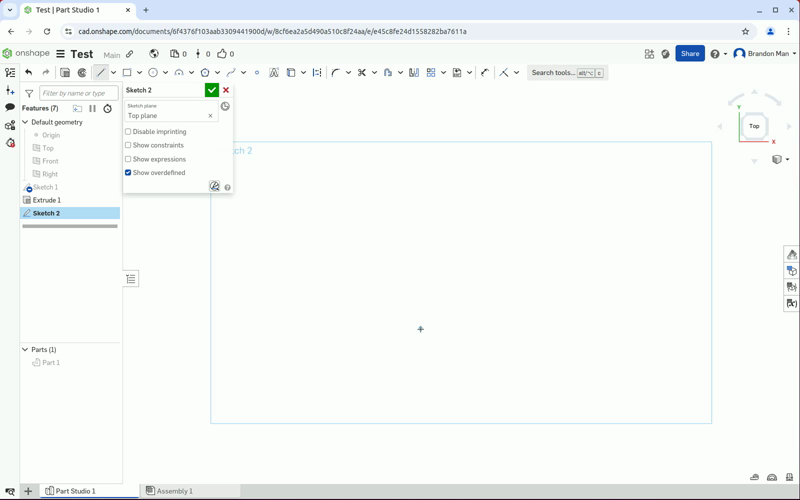
mouse_move(505, 328)
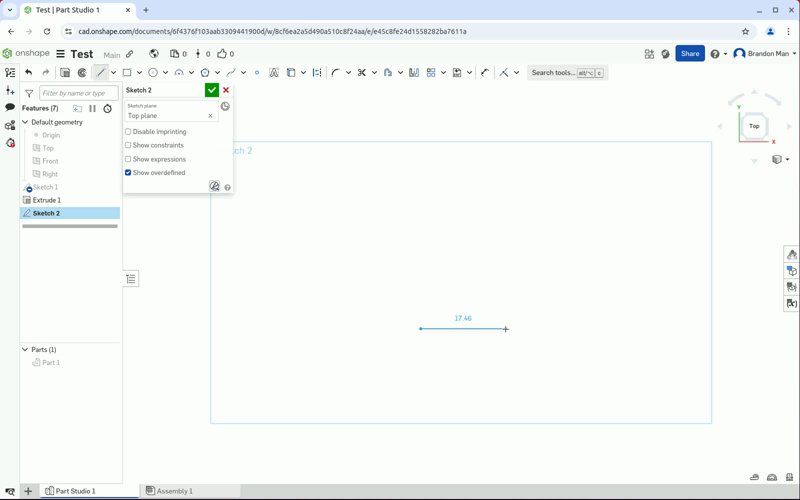
click(505, 328)
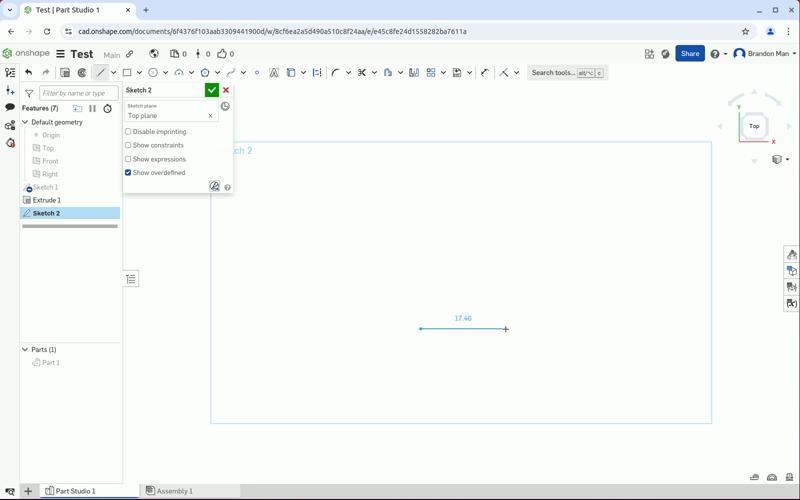
key_up(shift)
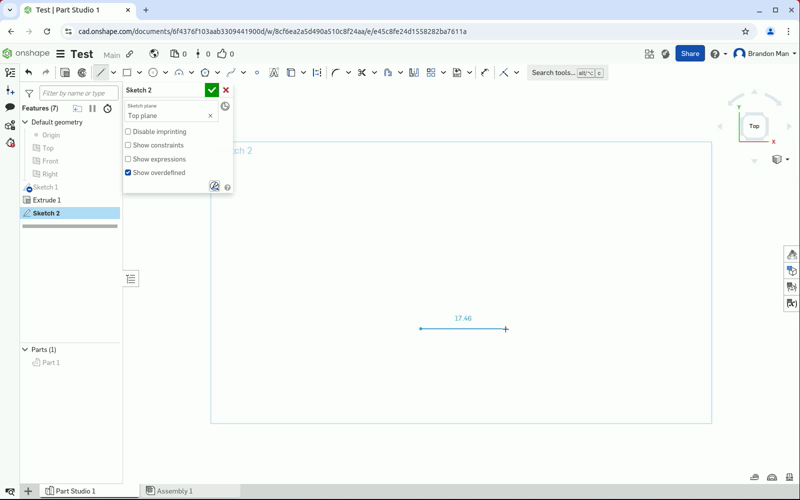
key_down(shift)
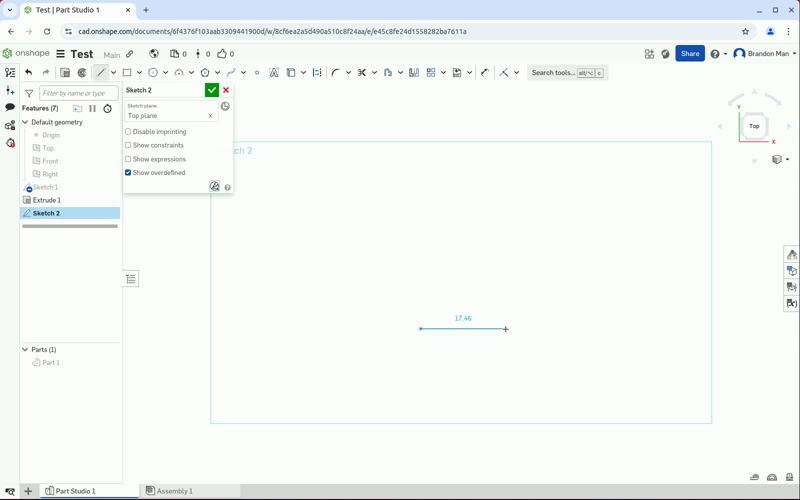
mouse_move(535, 328)
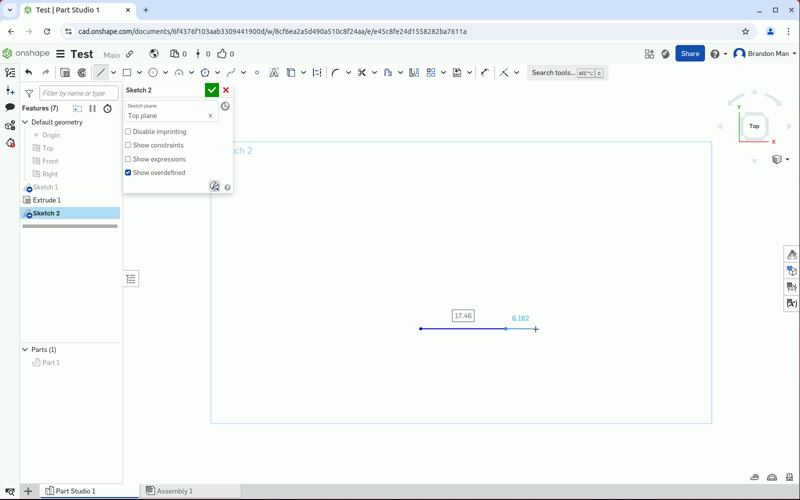
mouse_move(505, 294)
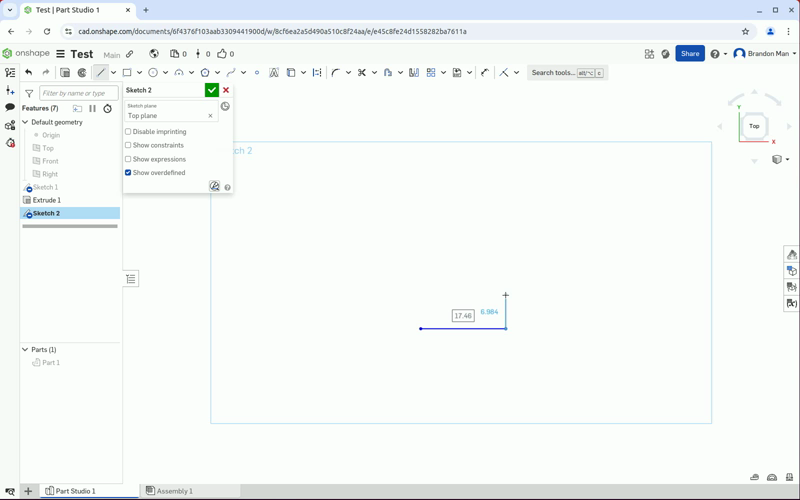
click(505, 294)
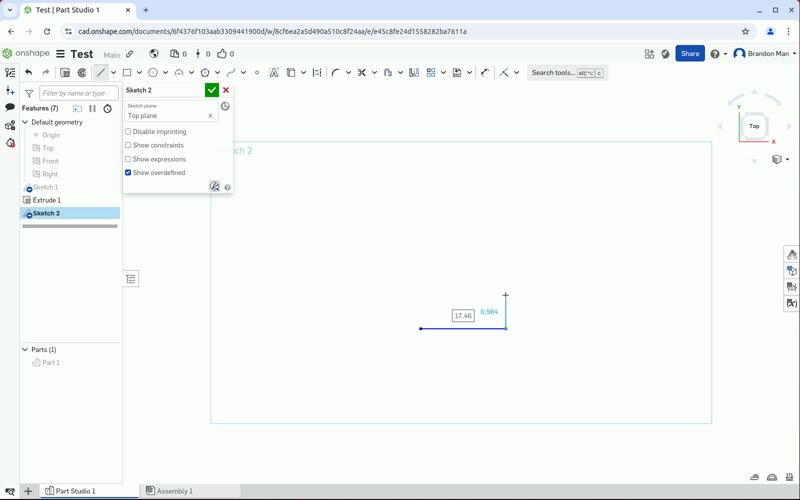
key_up(shift)
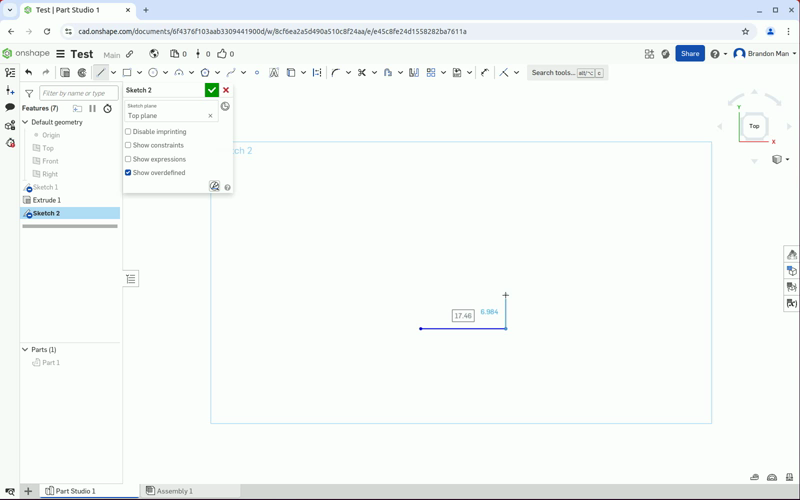
key_down(shift)
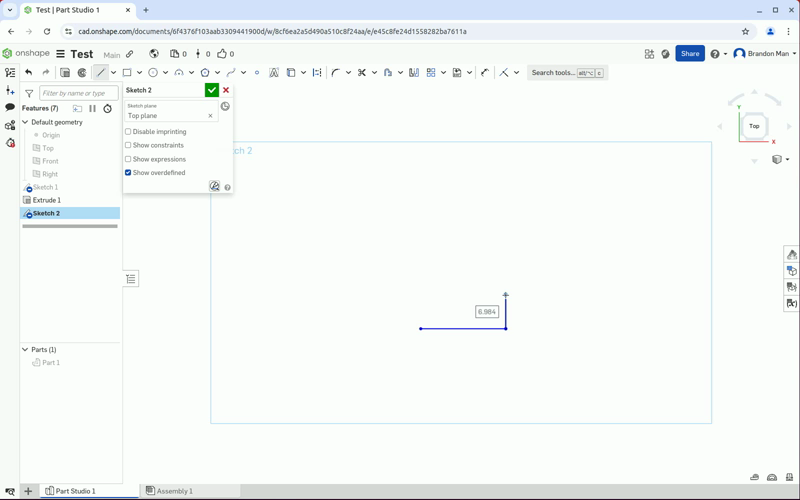
mouse_move(535, 294)
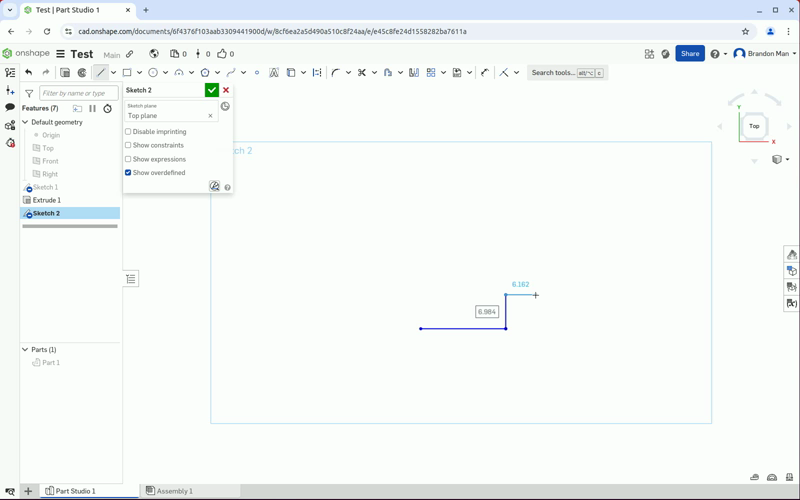
mouse_move(487, 294)
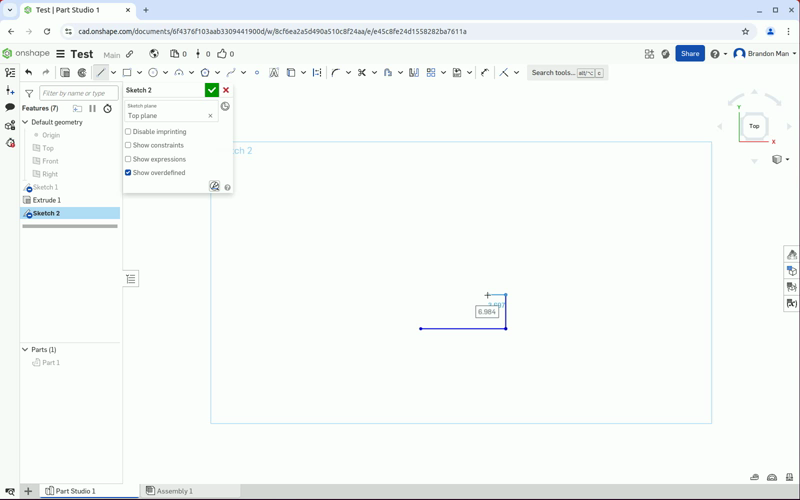
click(487, 294)
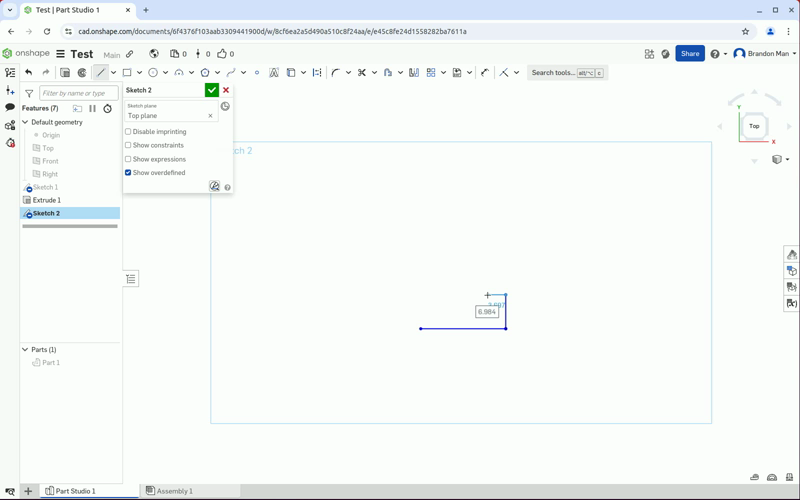
key_up(shift)
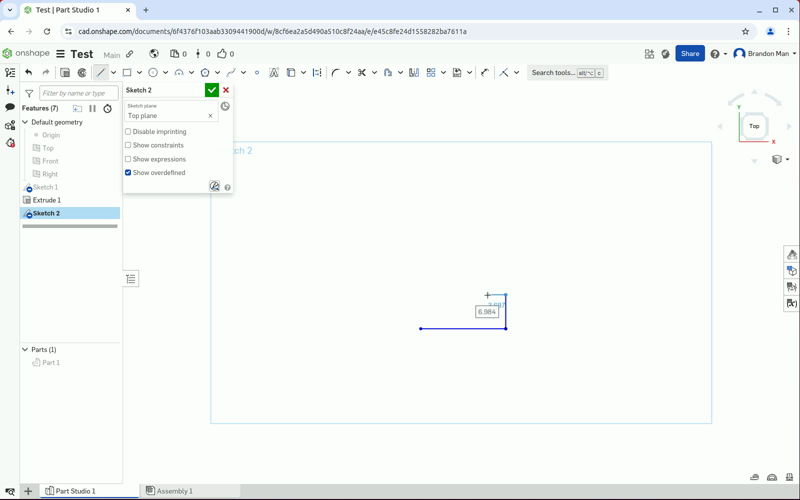
key_down(shift)
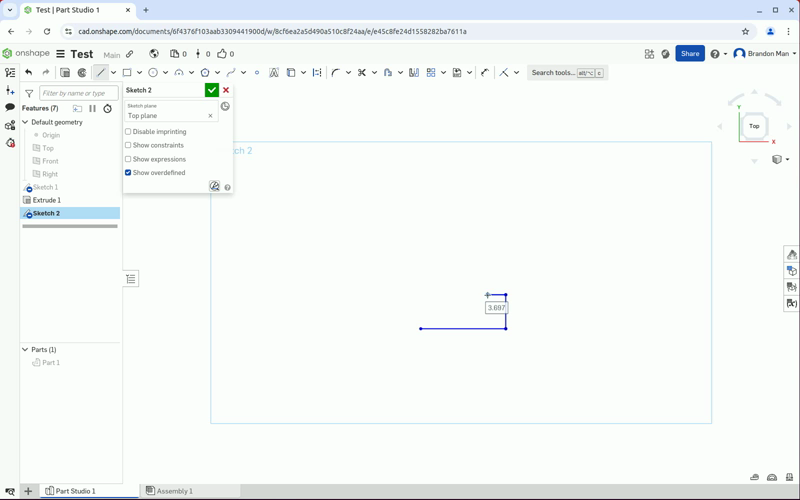
mouse_move(517, 294)
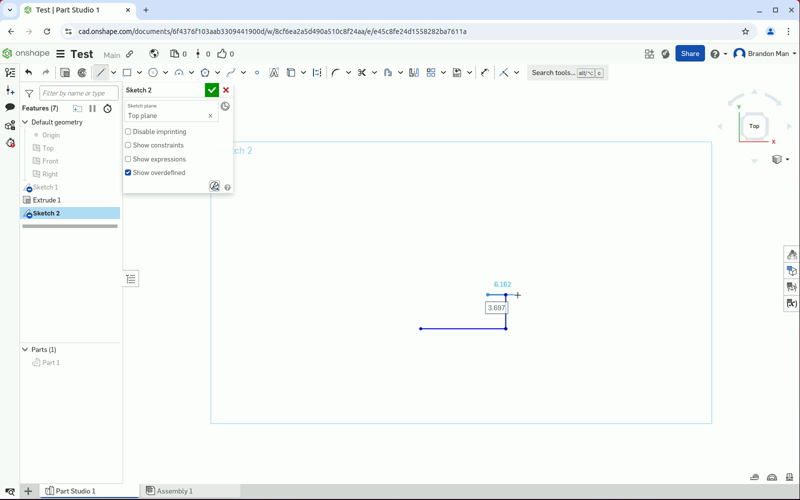
mouse_move(487, 283)
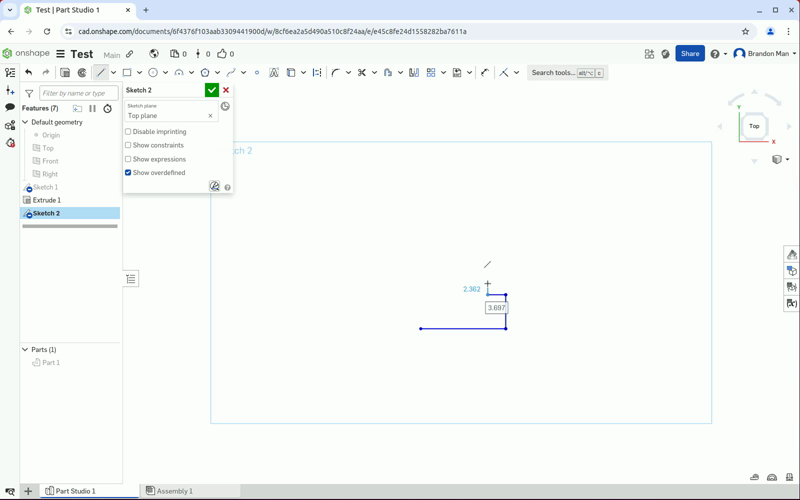
click(487, 283)
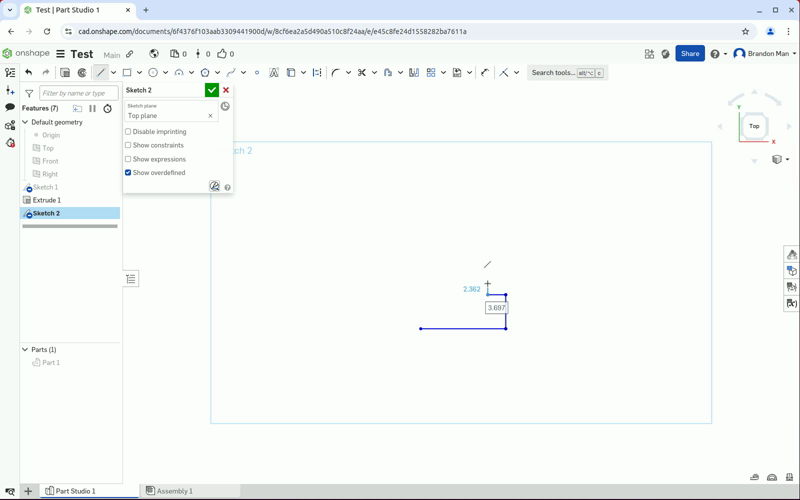
key_up(shift)
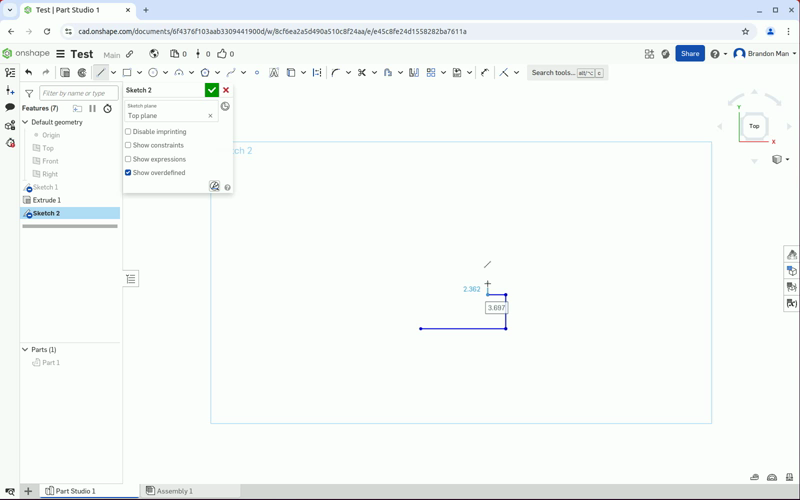
key_down(shift)
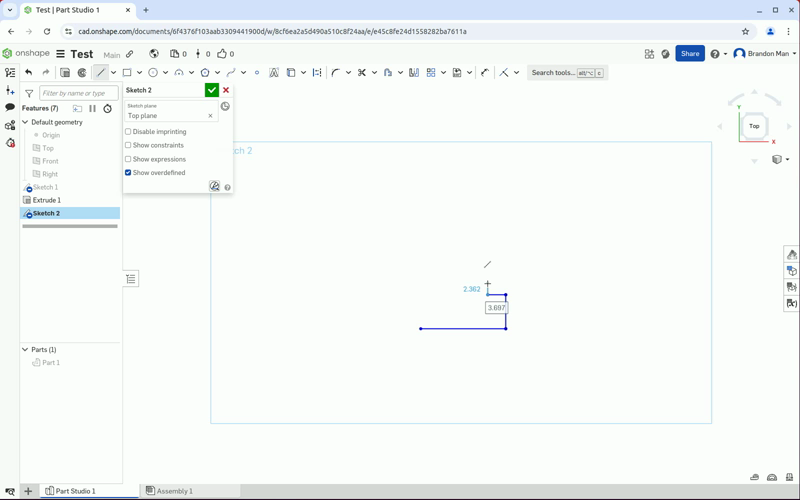
mouse_move(420, 283)
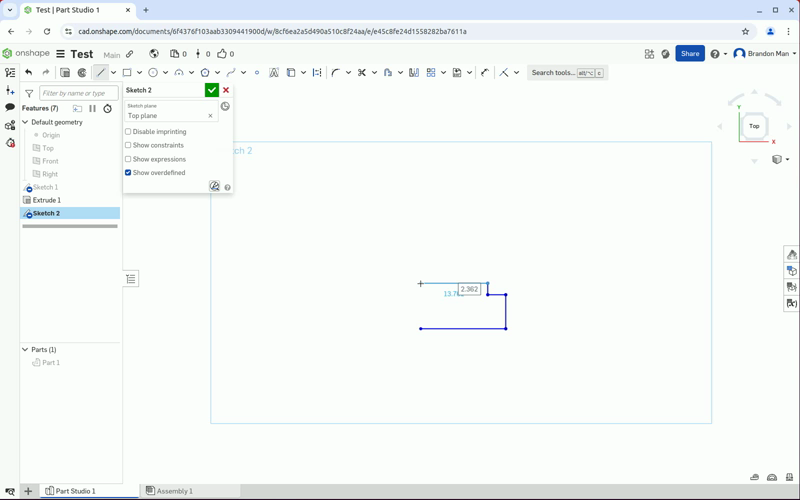
click(420, 283)
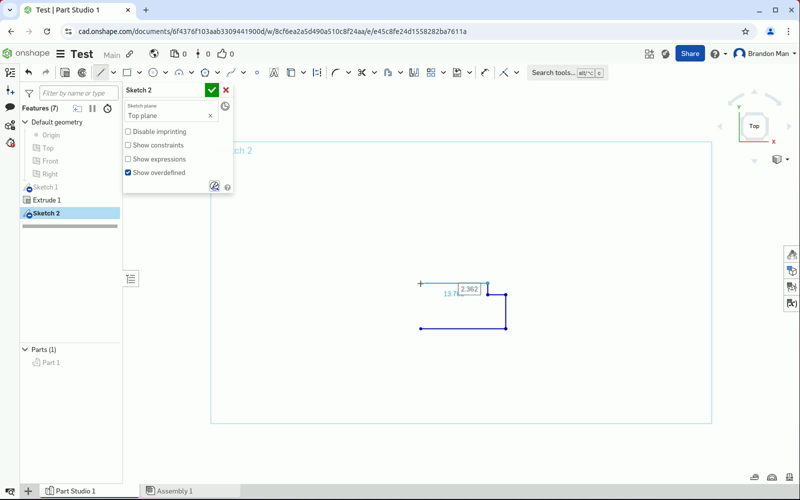
key_up(shift)
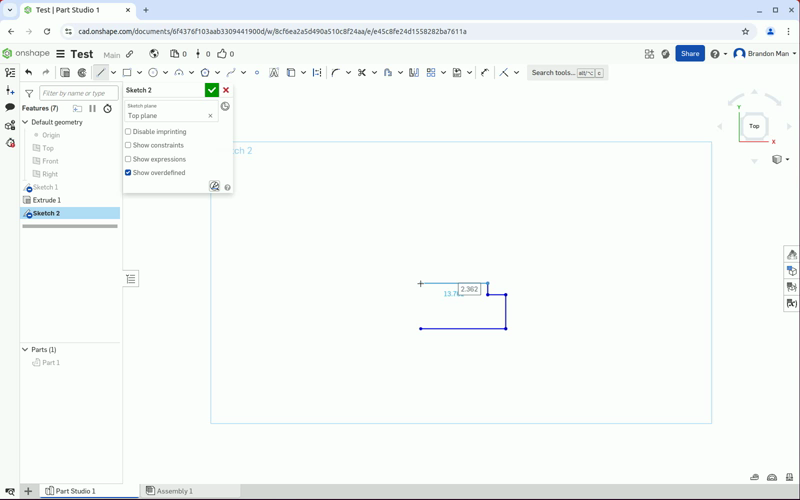
mouse_move(450, 283)
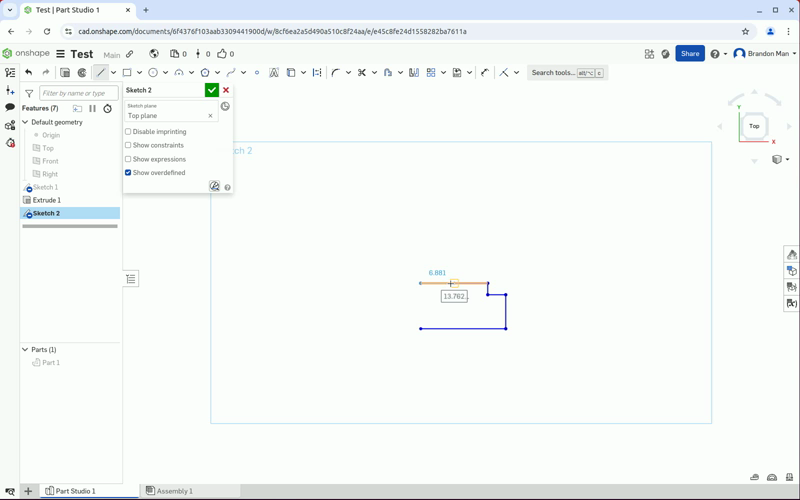
key_down(shift)
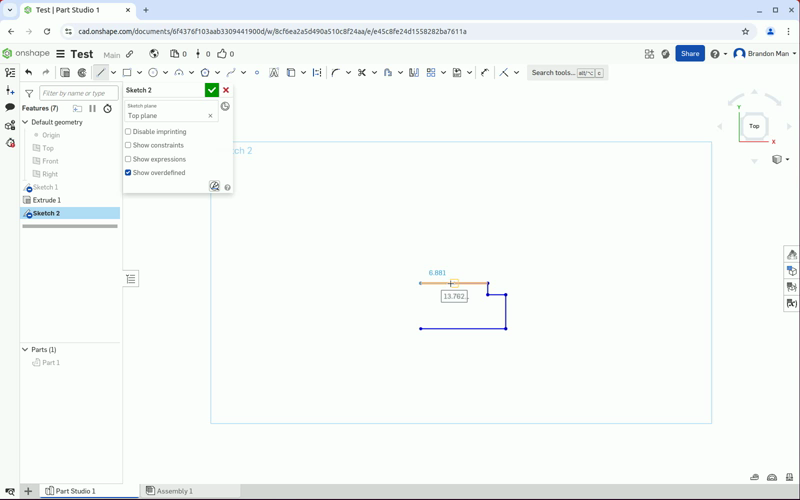
mouse_move(420, 328)
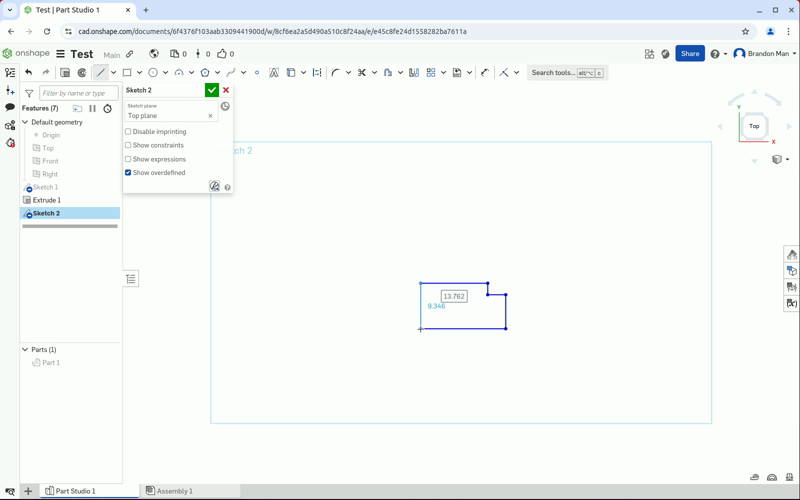
key_up(shift)
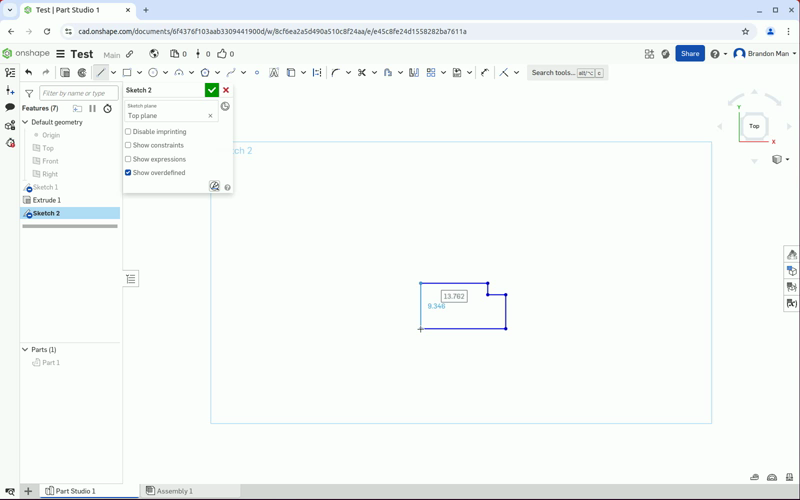
click(420, 328)
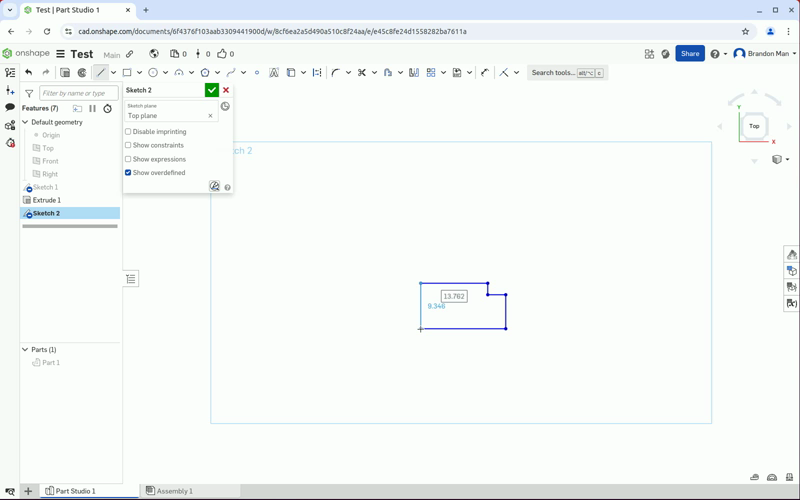
key(esc)
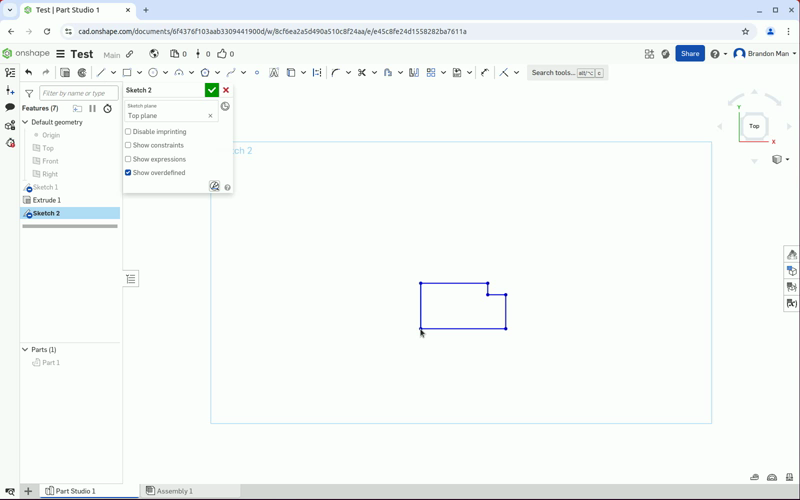
mouse_move(461, 304)
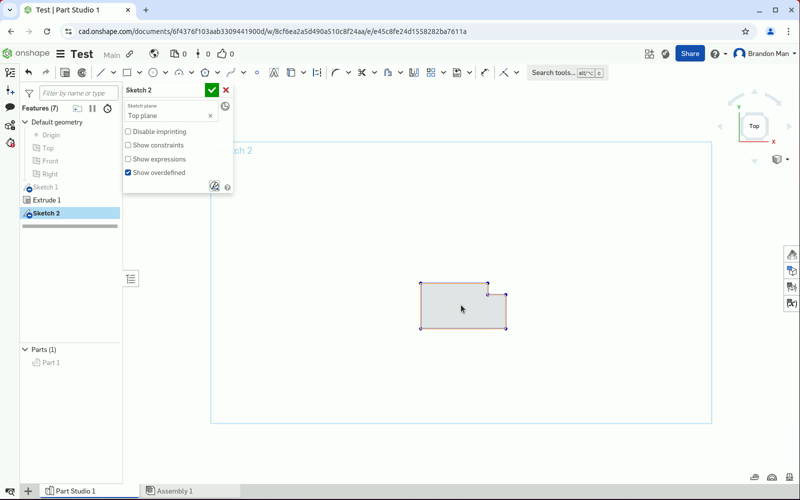
click(461, 304)
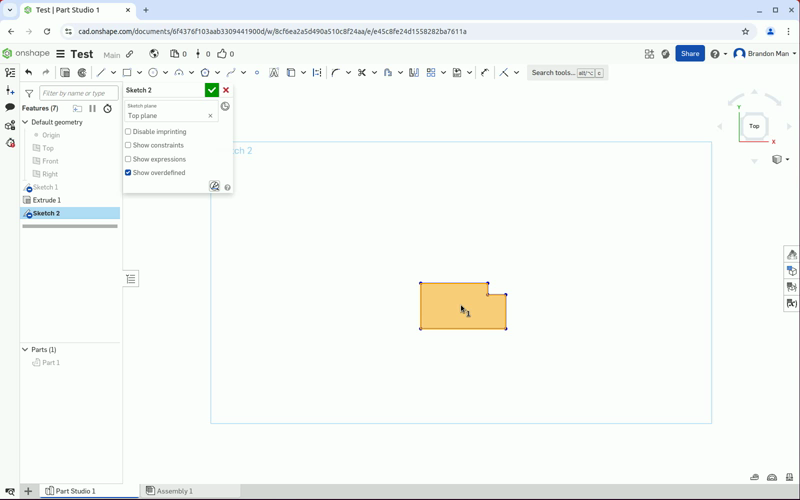
mouse_move(73, 352)
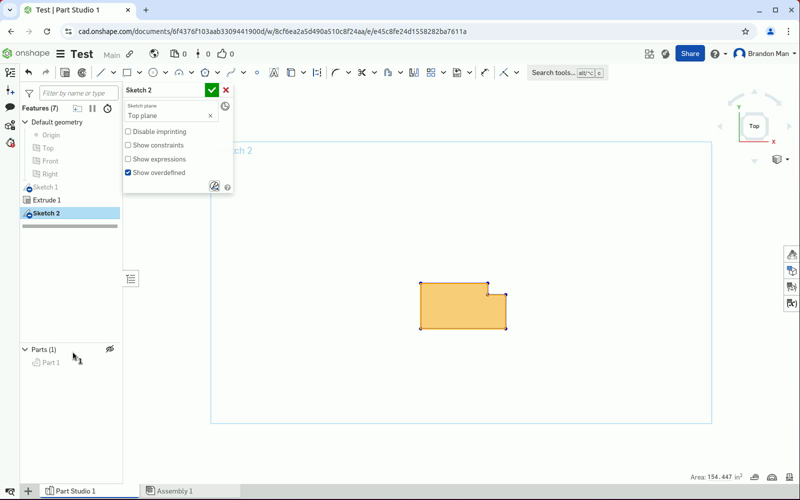
key(shift+y)
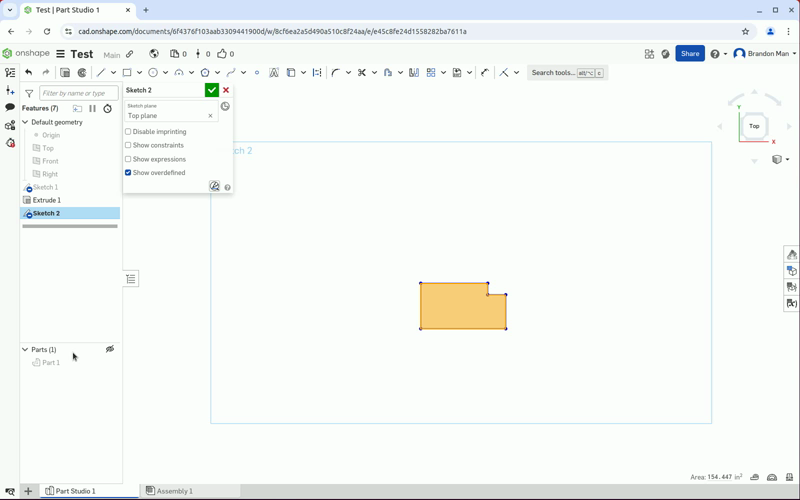
key(shift+e)
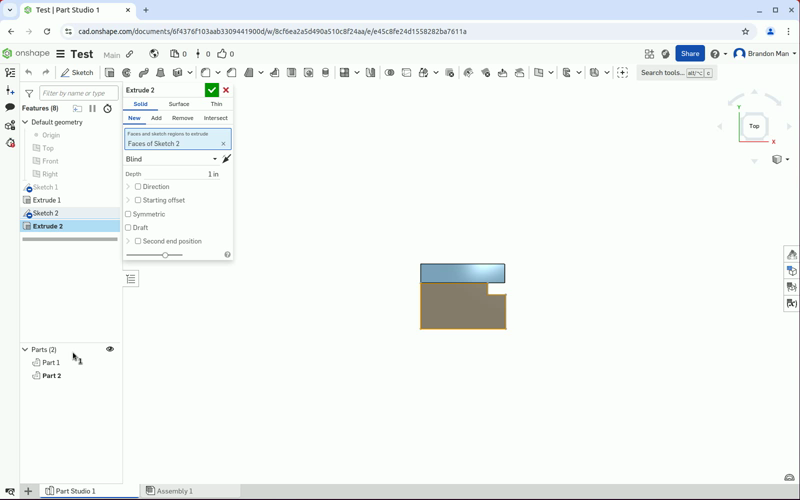
mouse_move(143, 106)
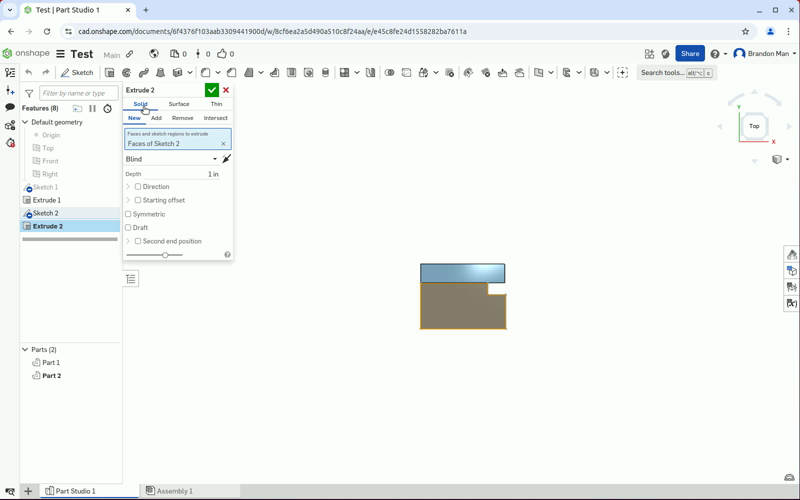
click(143, 106)
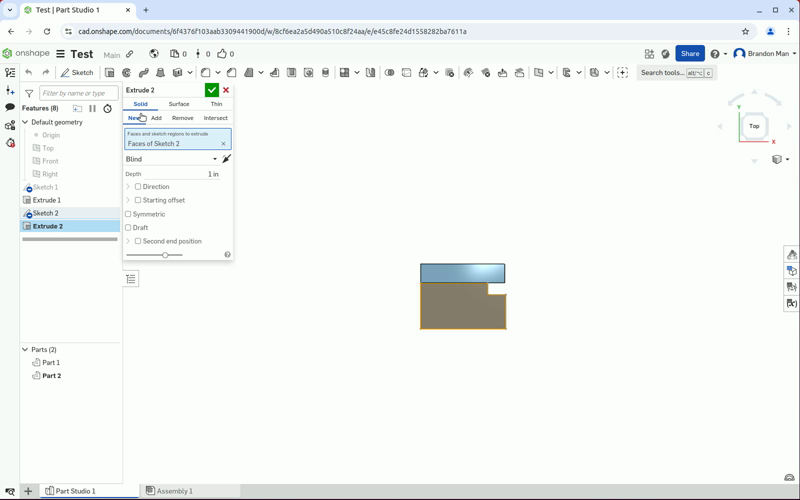
mouse_move(137, 120)
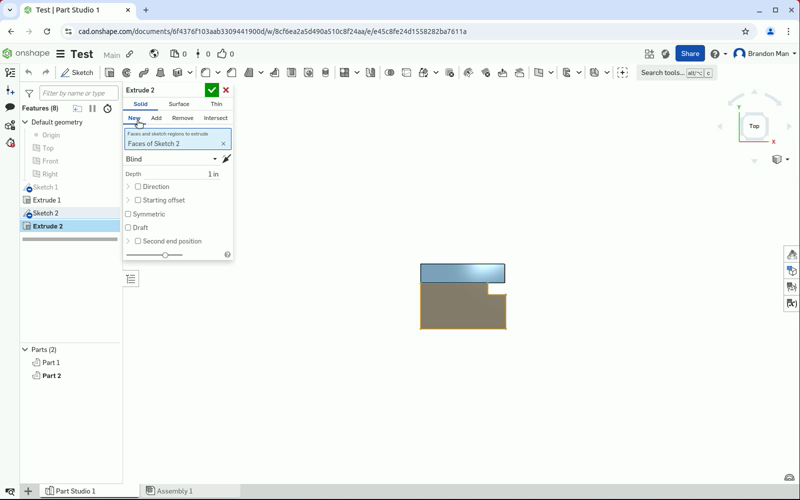
click(137, 120)
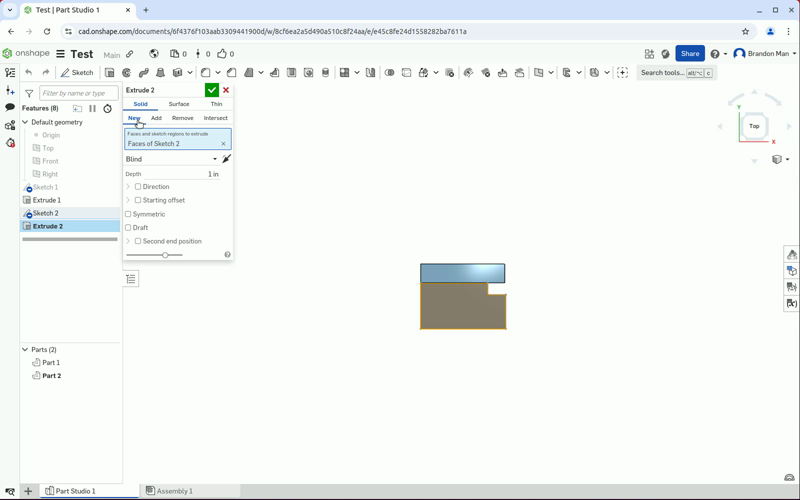
key(tab, 4)
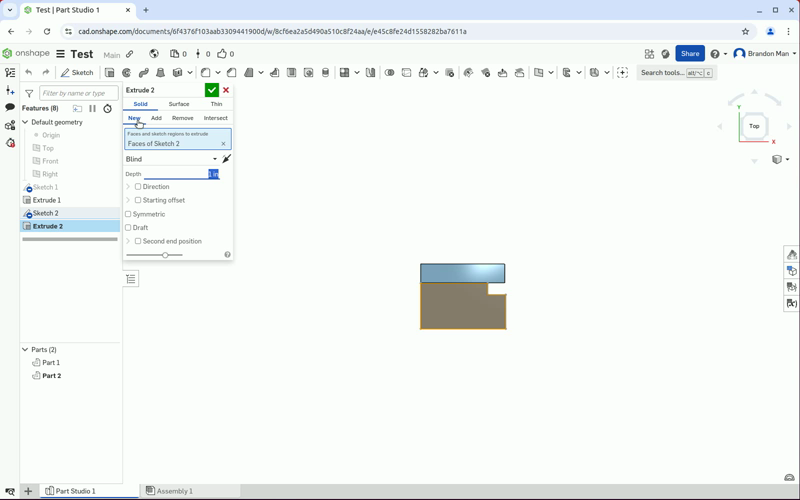
text(3.851)
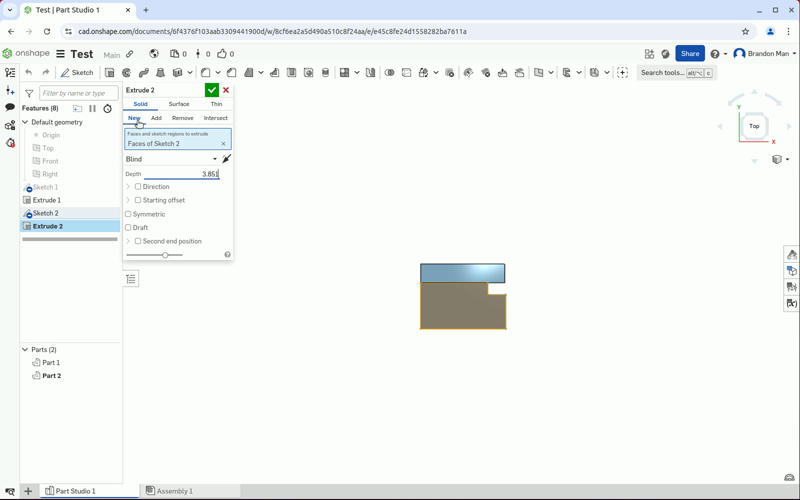
key(enter)
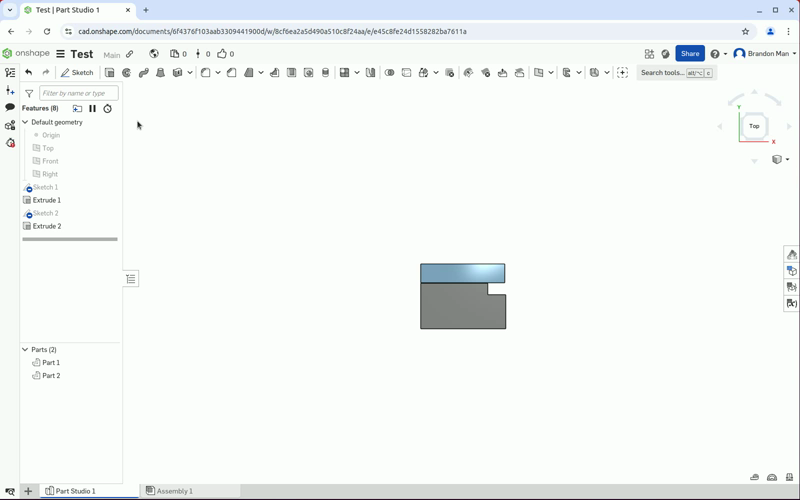
key(shift+h)
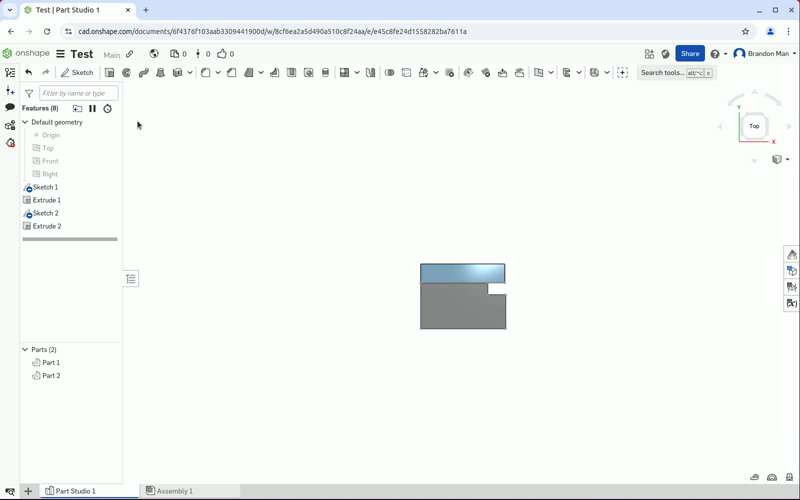
key(shift+h)
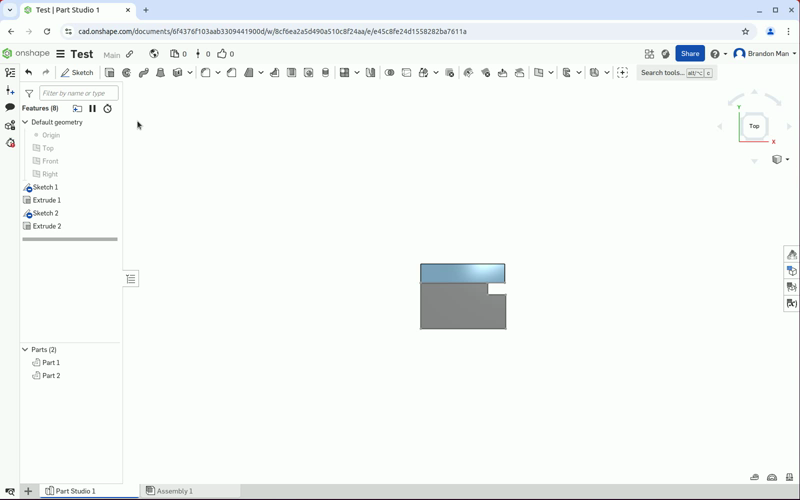
key(shift+7)
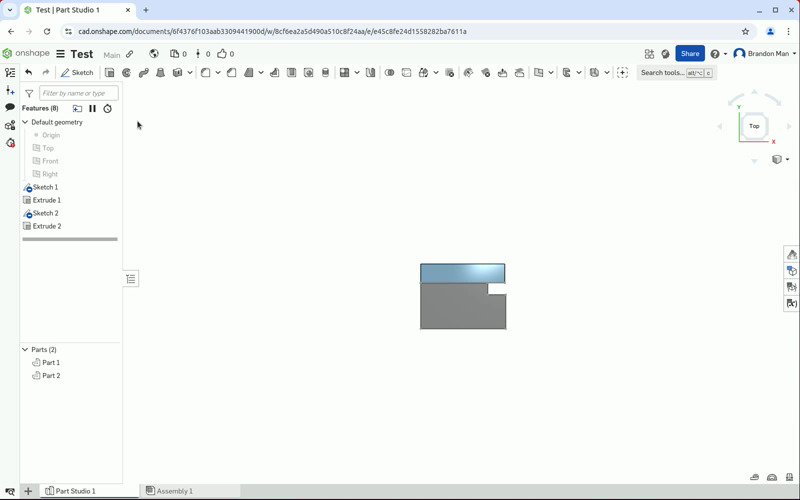
key(up, 3)
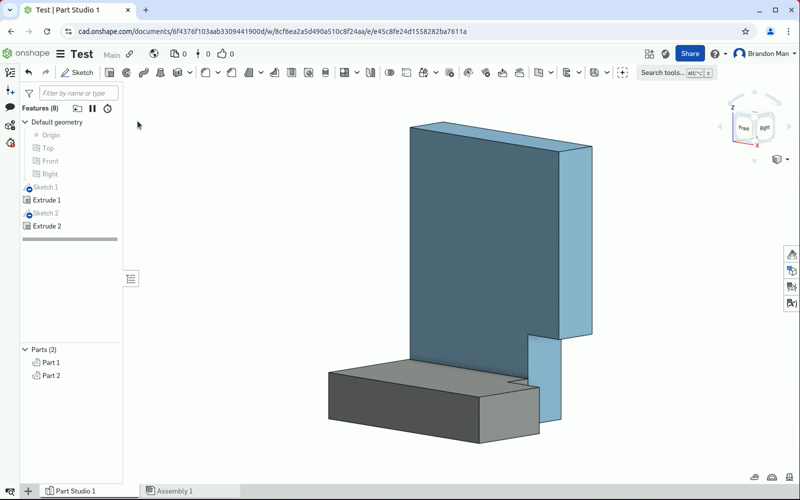
key(left, 3)
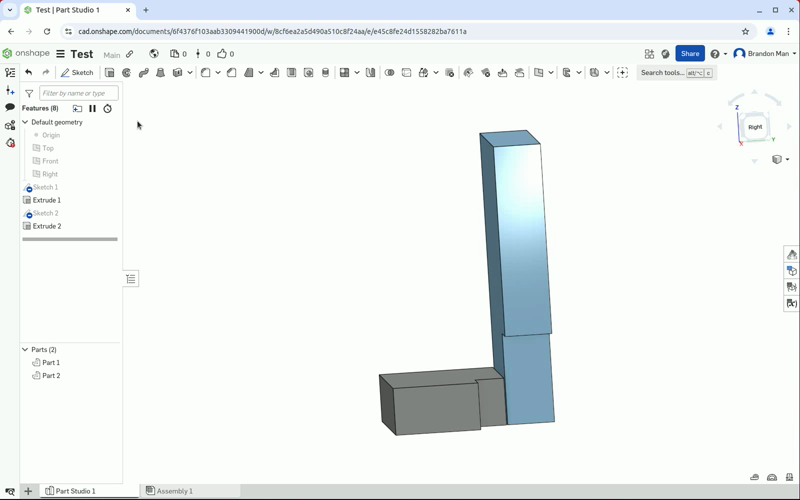
key(right, 3)
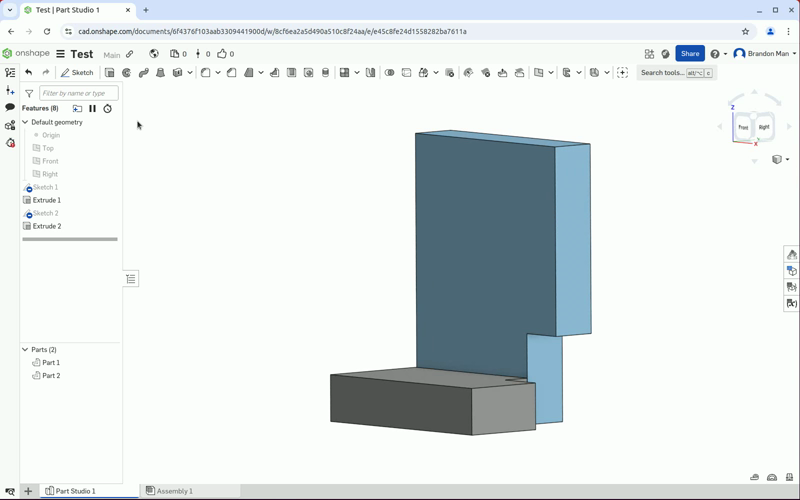
key(down, 3)
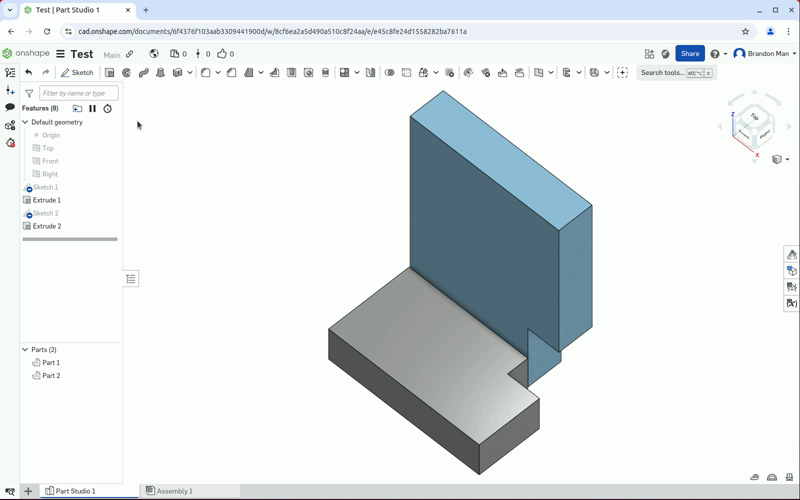
mouse_move(73, 189)
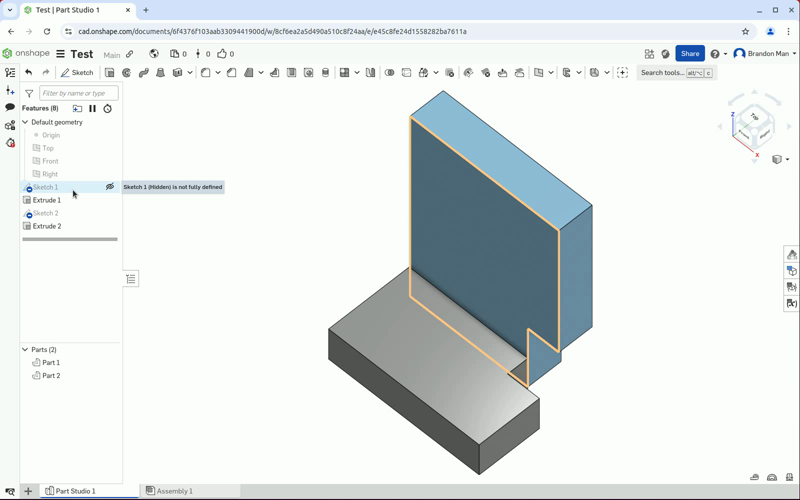
click(73, 189)